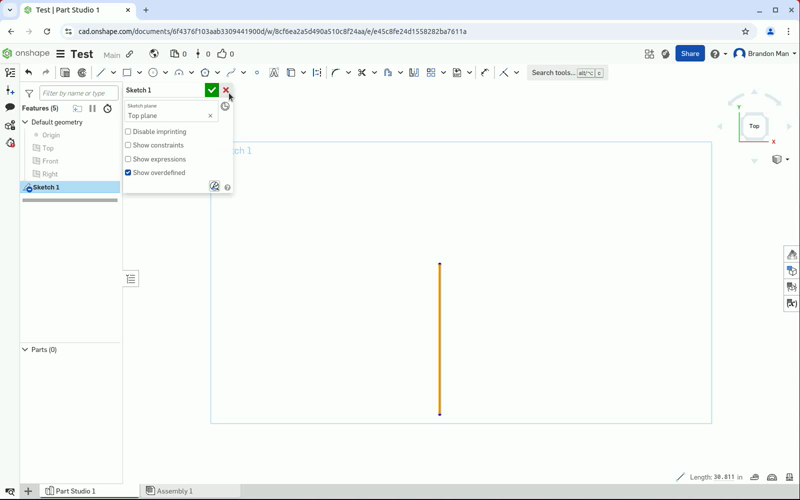
key(shift+h)
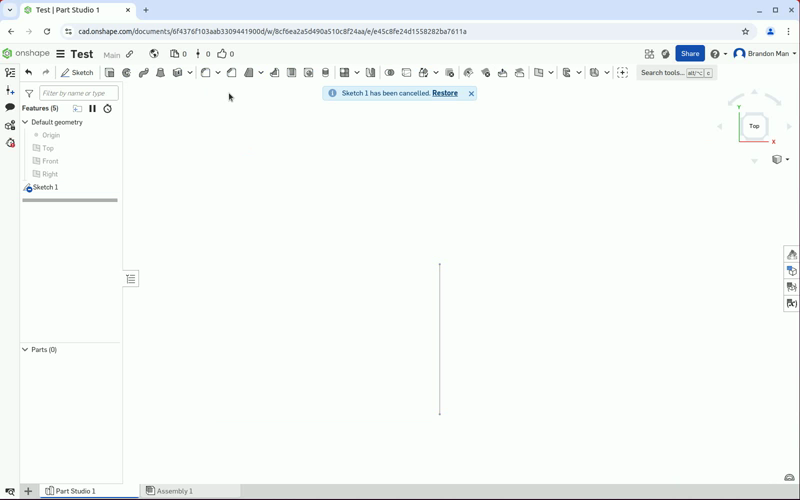
key(shift+s)
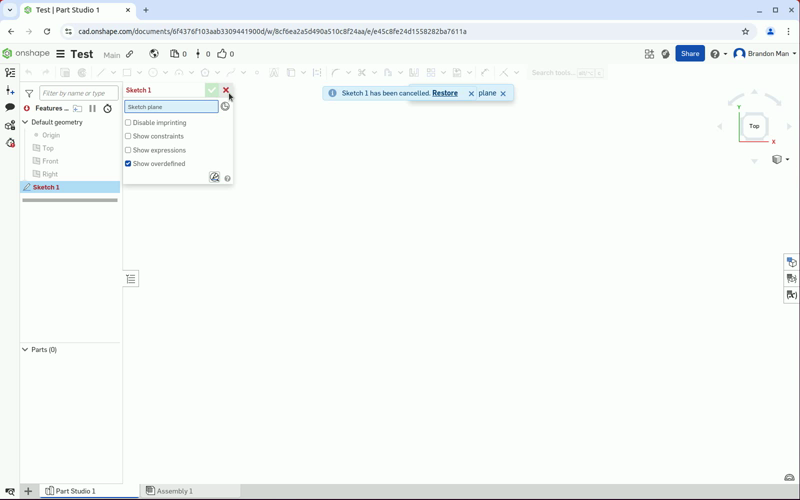
mouse_move(73, 150)
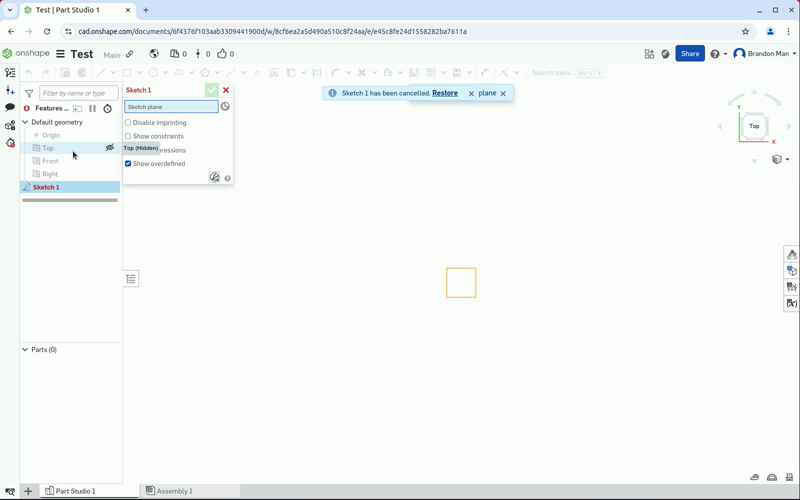
click(73, 150)
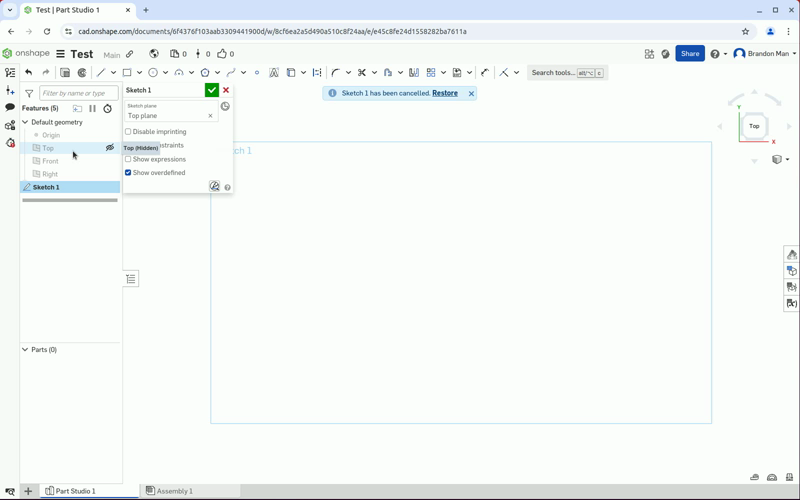
mouse_move(73, 352)
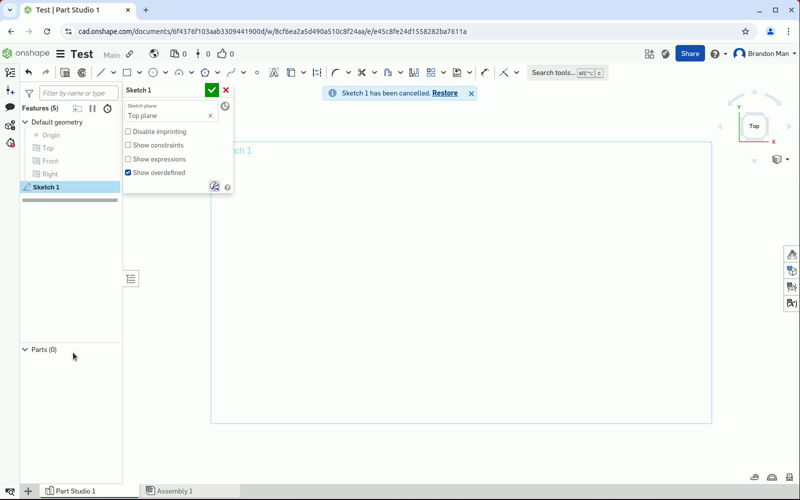
key(y)
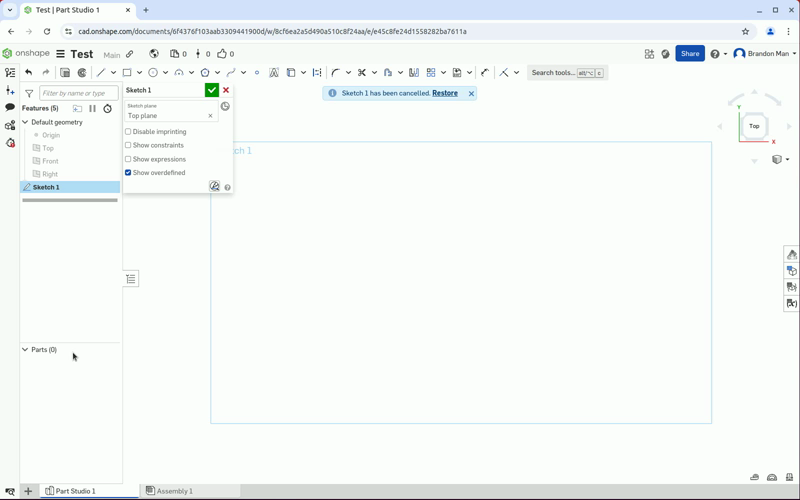
key(l)
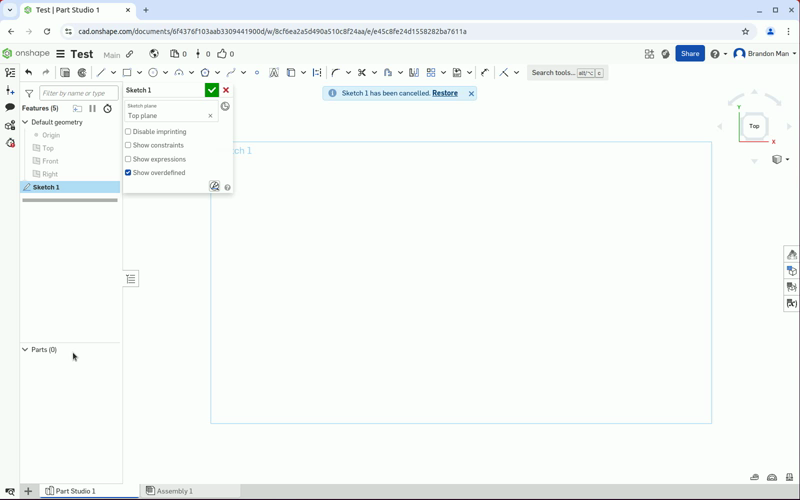
key_down(shift)
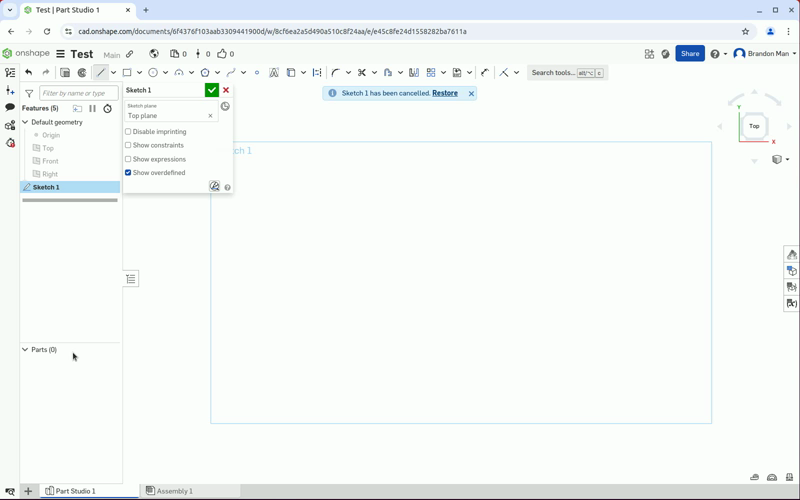
mouse_move(348, 320)
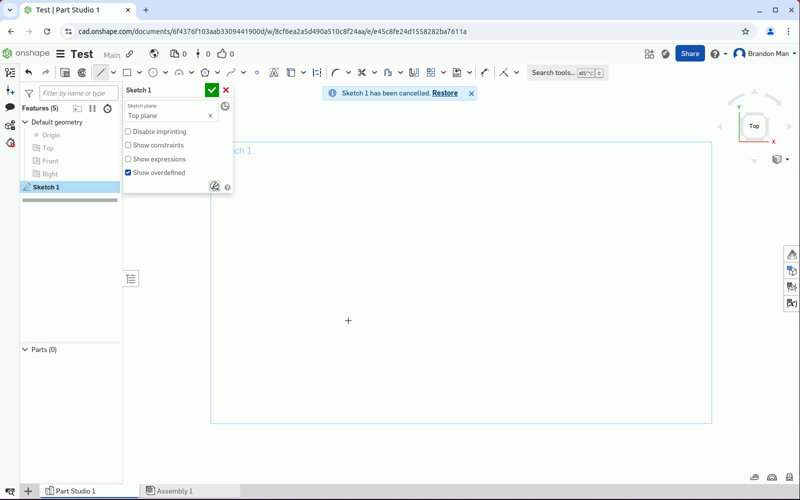
click(348, 320)
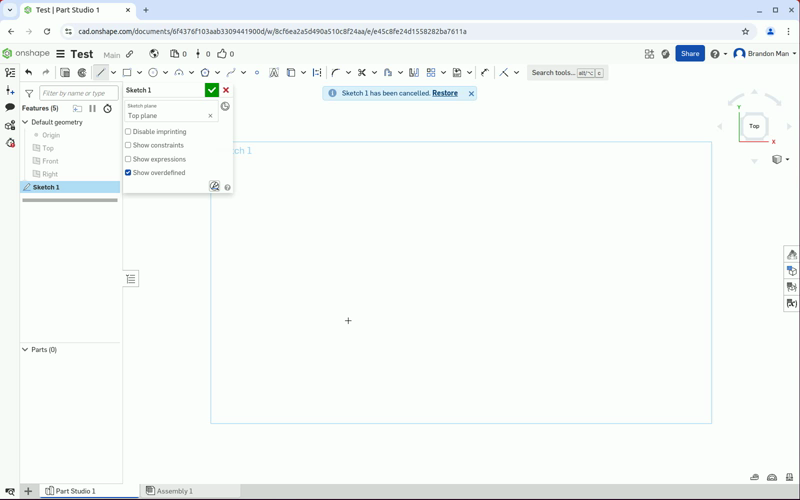
key_up(shift)
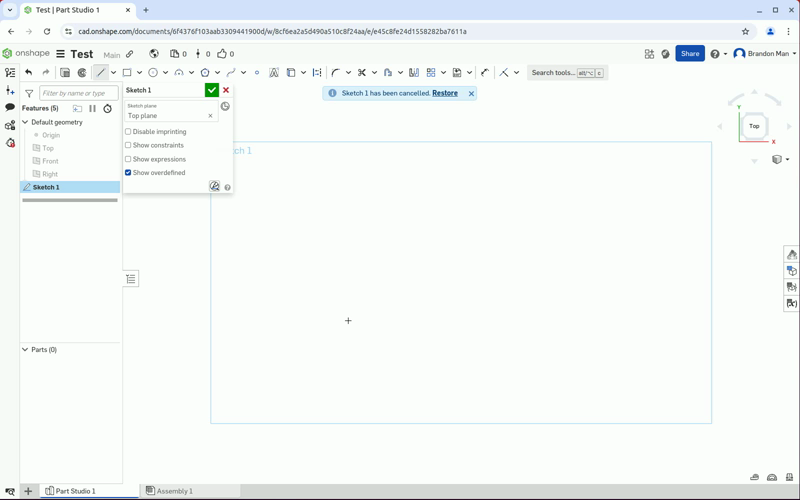
key_down(shift)
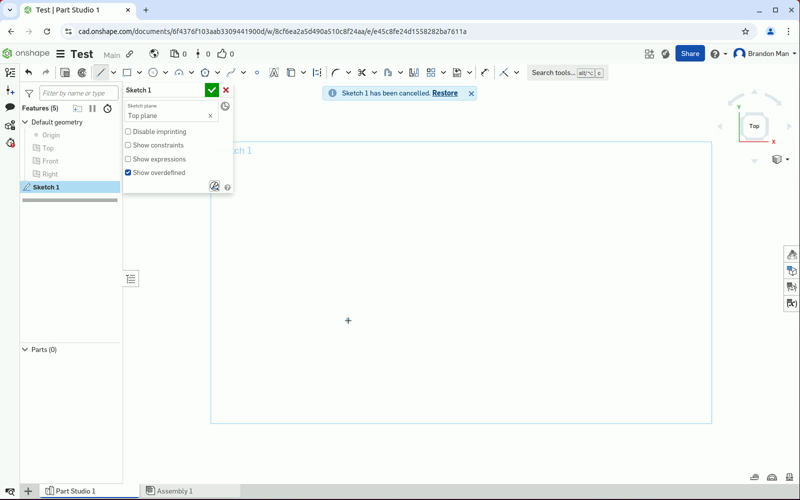
mouse_move(460, 320)
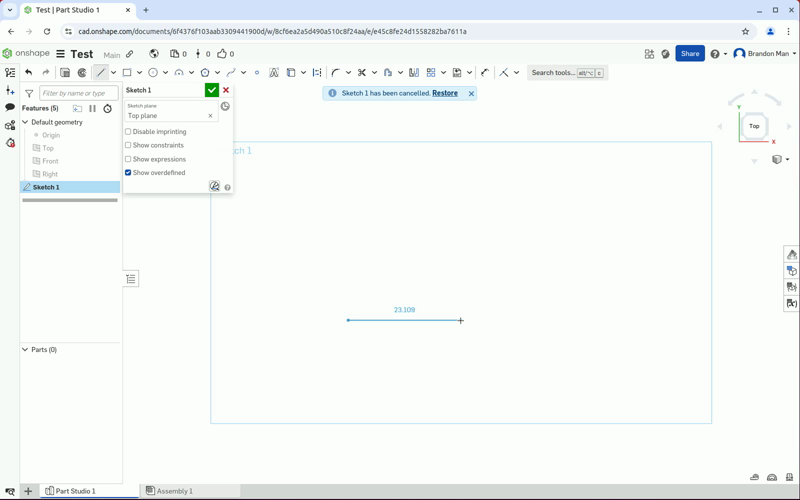
click(460, 320)
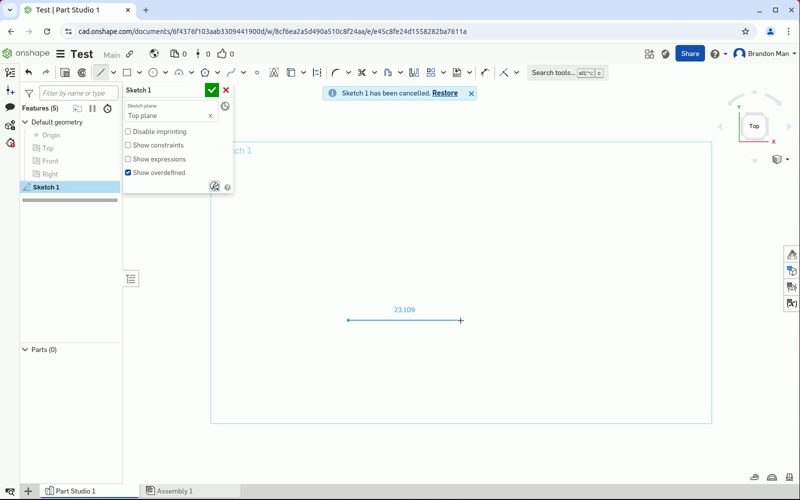
key_up(shift)
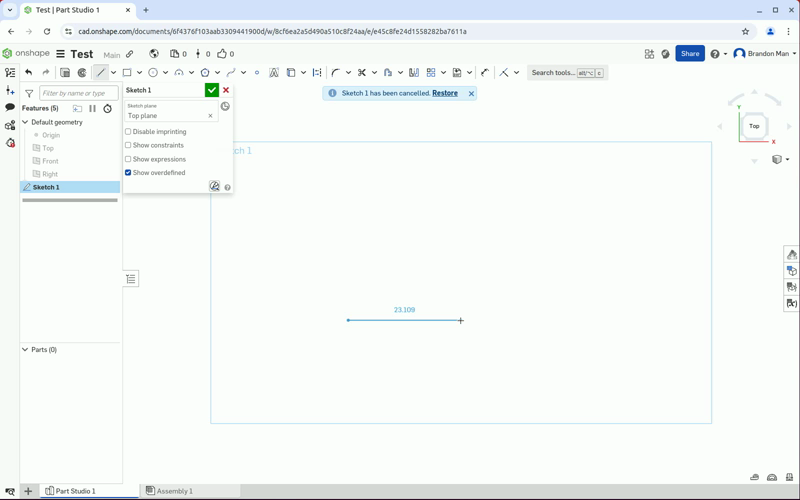
key_down(shift)
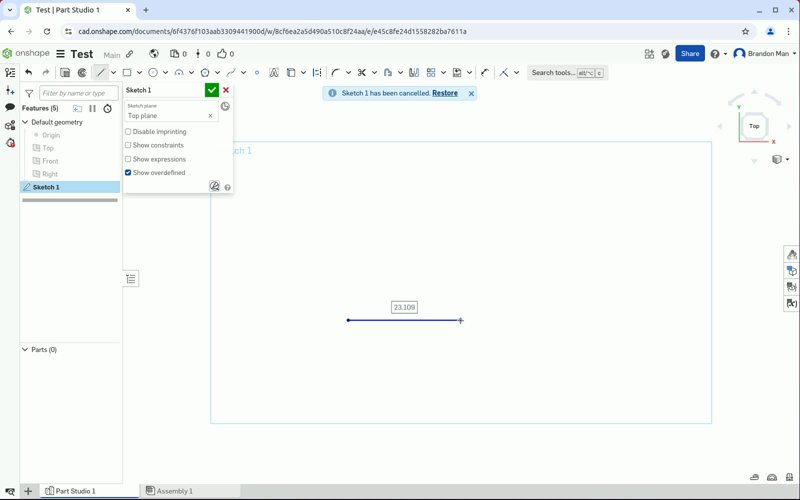
mouse_move(460, 245)
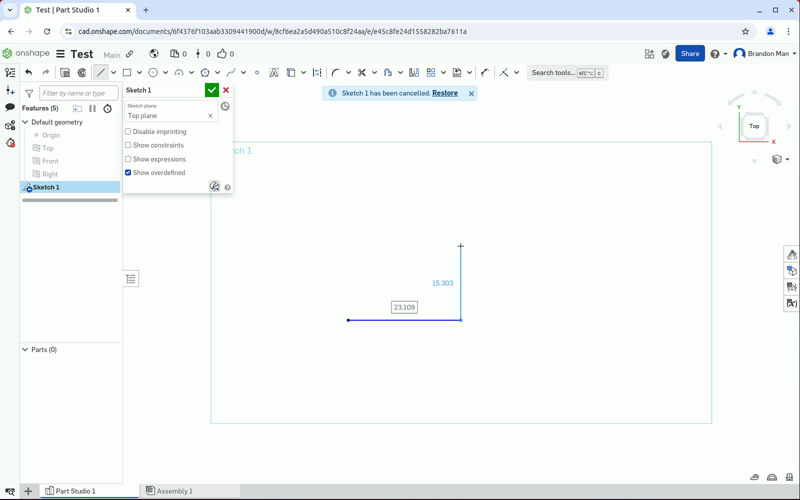
click(460, 245)
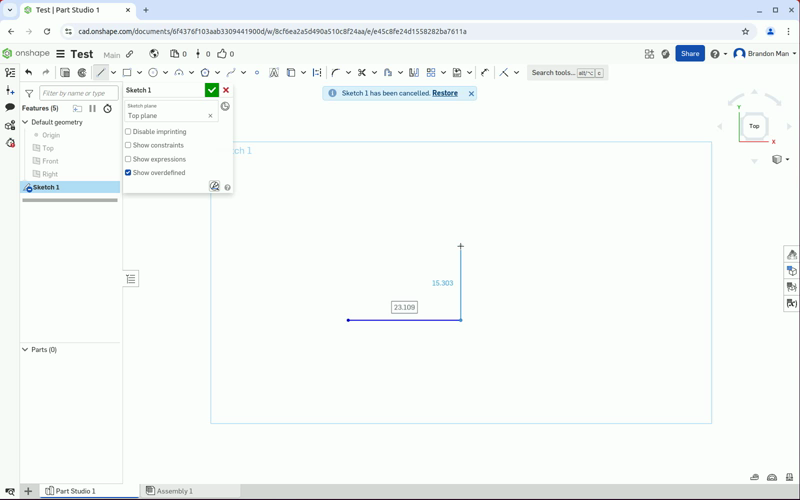
key_up(shift)
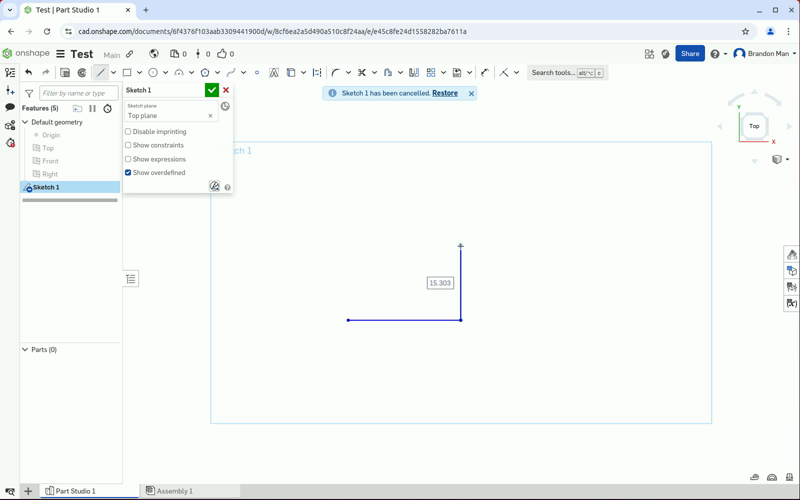
key_down(shift)
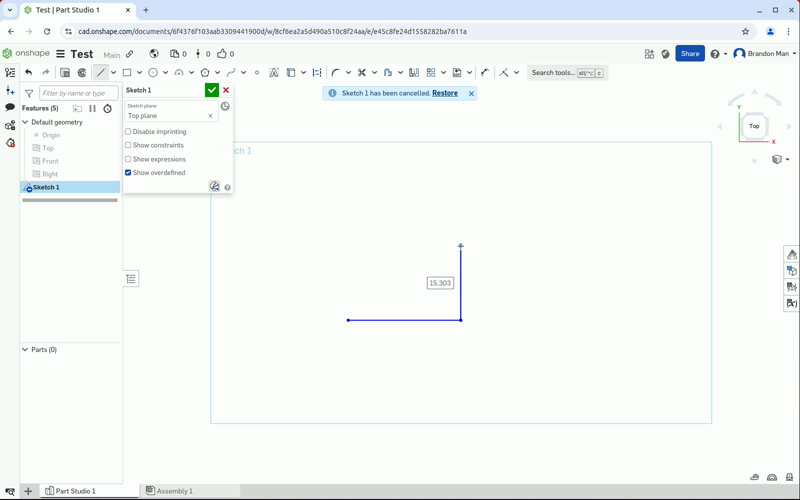
mouse_move(348, 245)
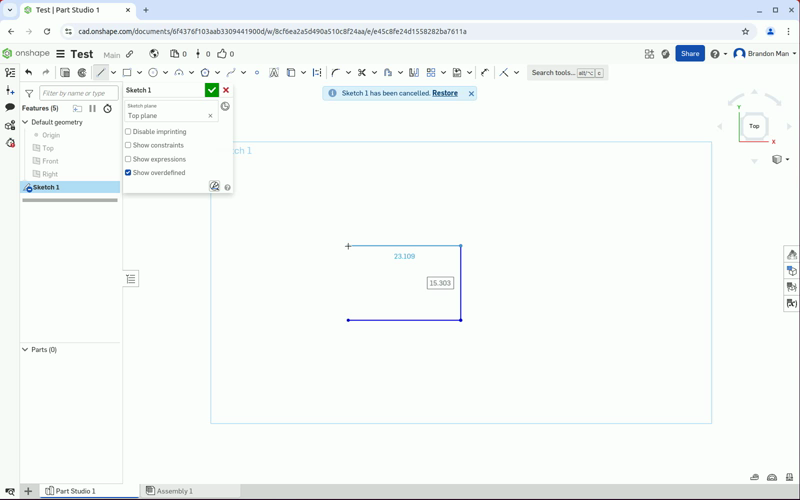
click(348, 245)
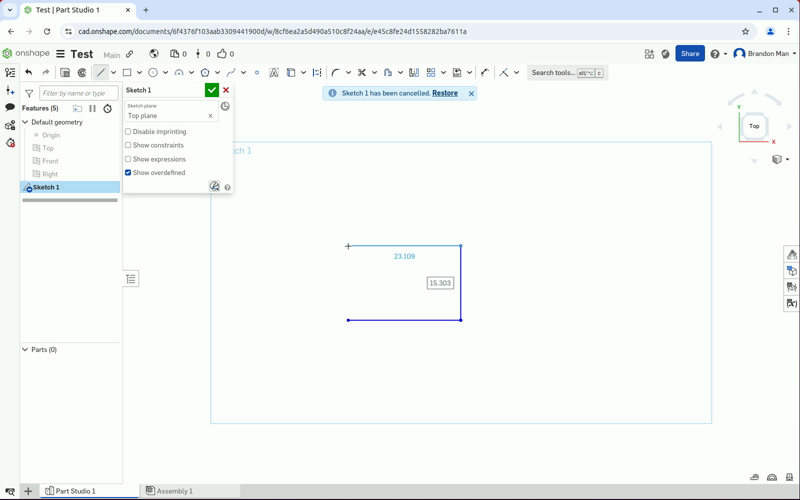
key_up(shift)
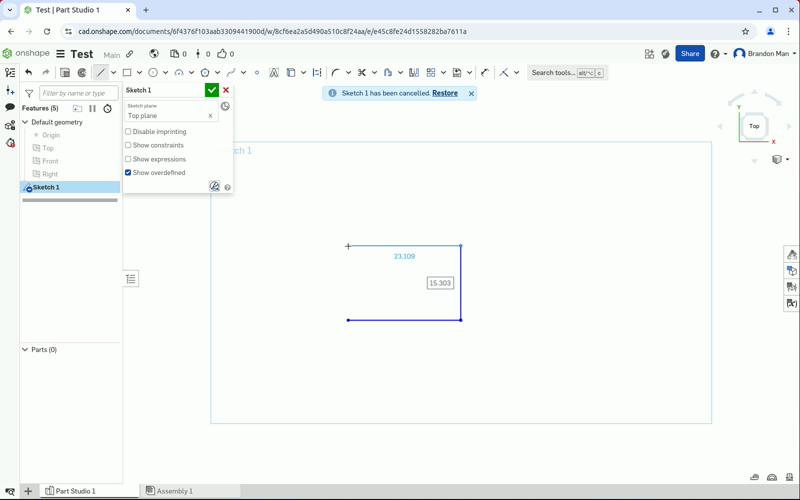
key_down(shift)
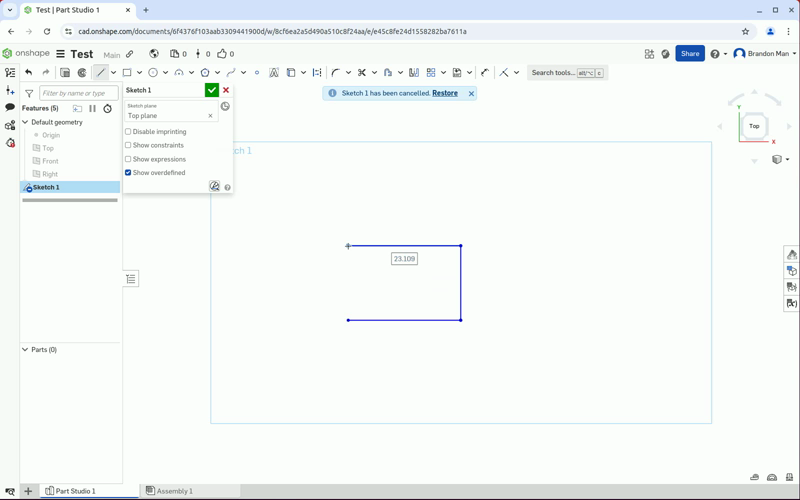
mouse_move(348, 320)
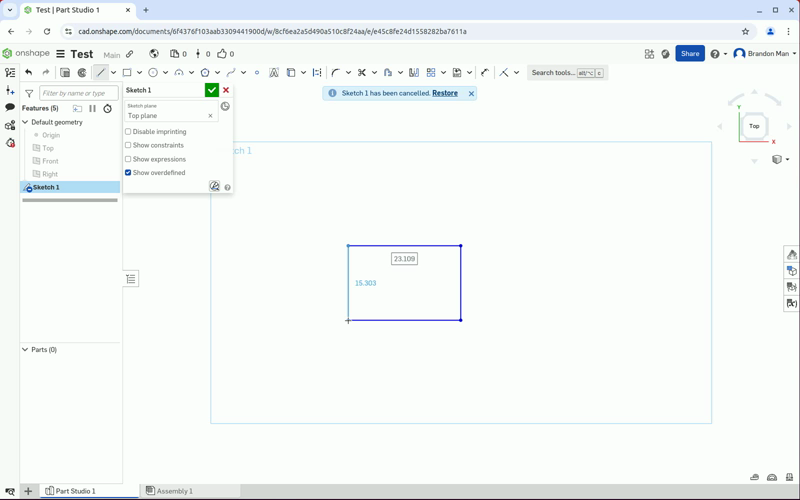
key_up(shift)
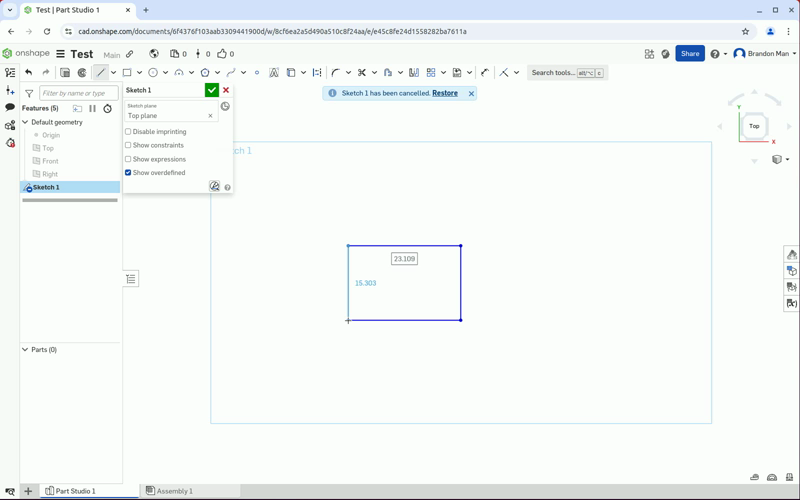
click(348, 320)
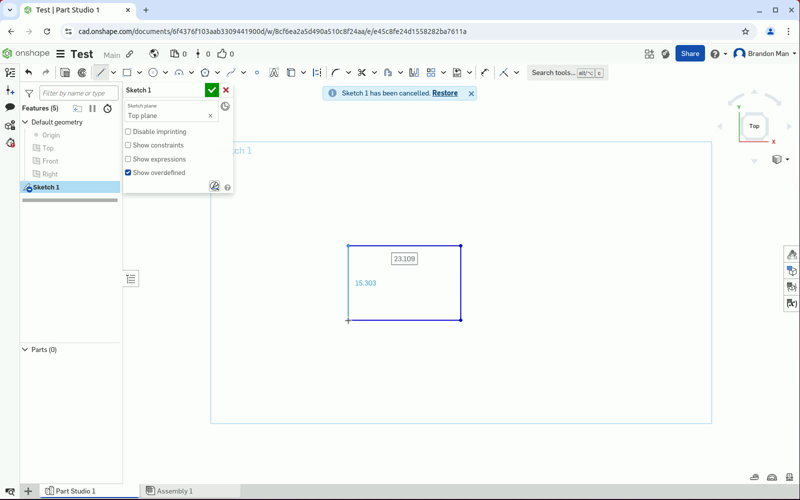
key(esc)
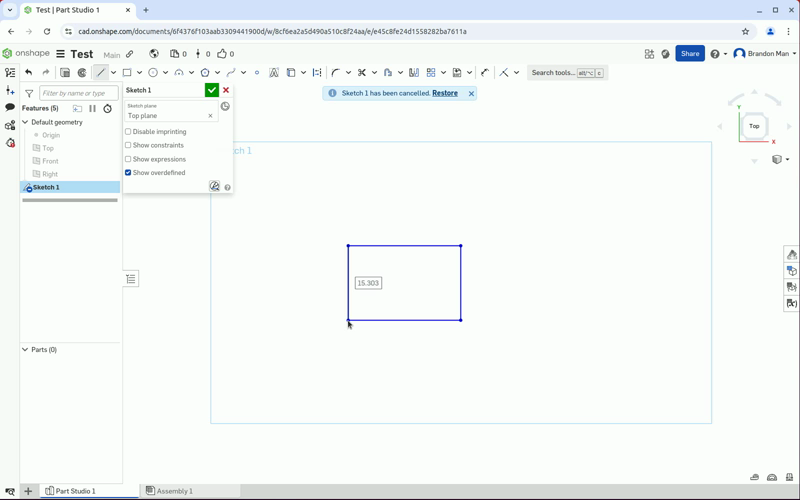
mouse_move(440, 283)
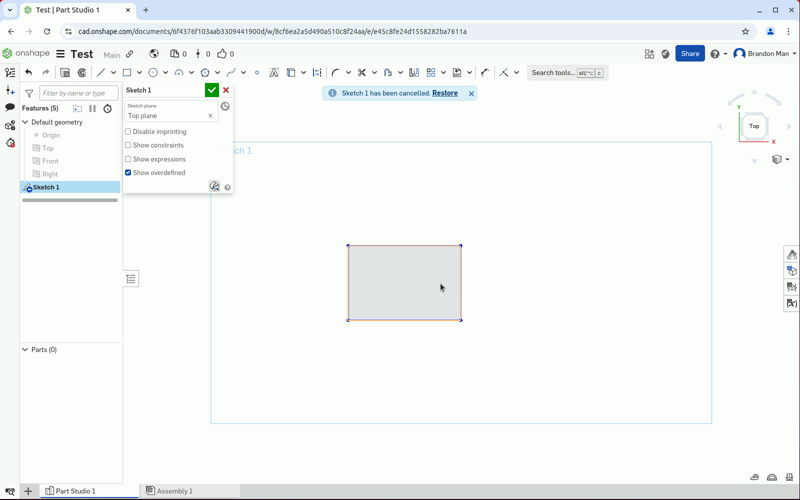
click(440, 283)
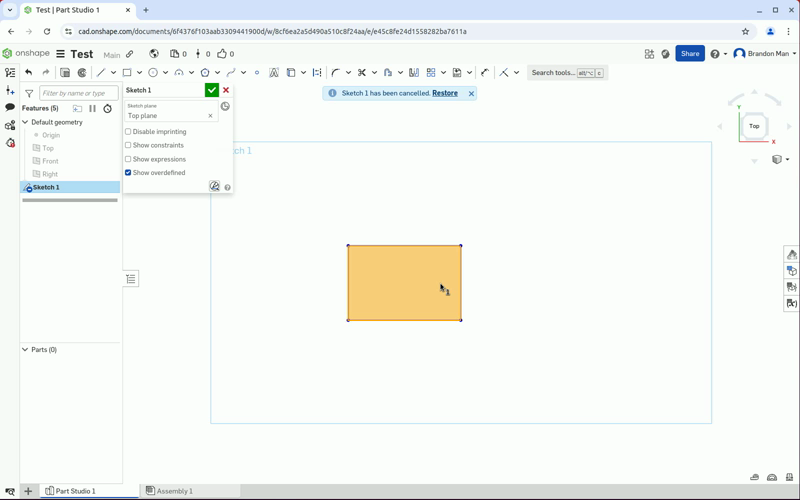
mouse_move(73, 352)
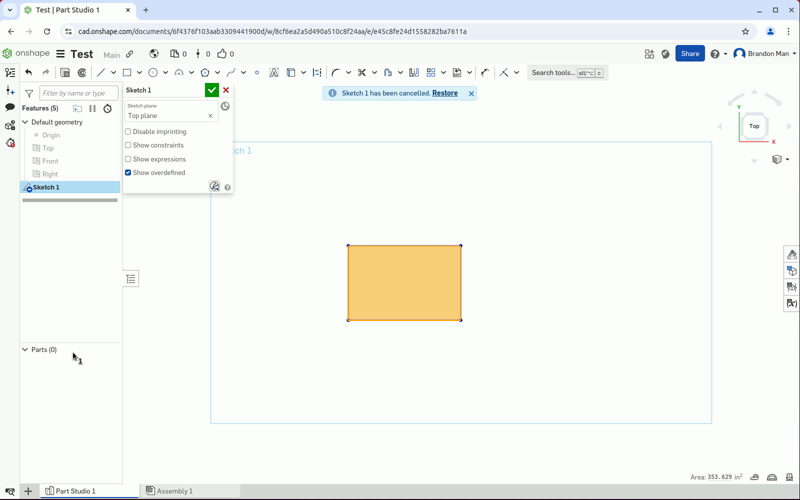
key(shift+y)
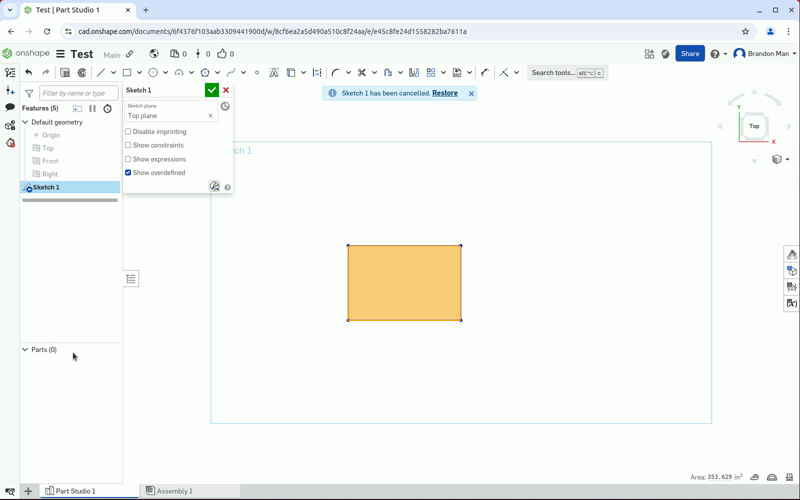
key(shift+e)
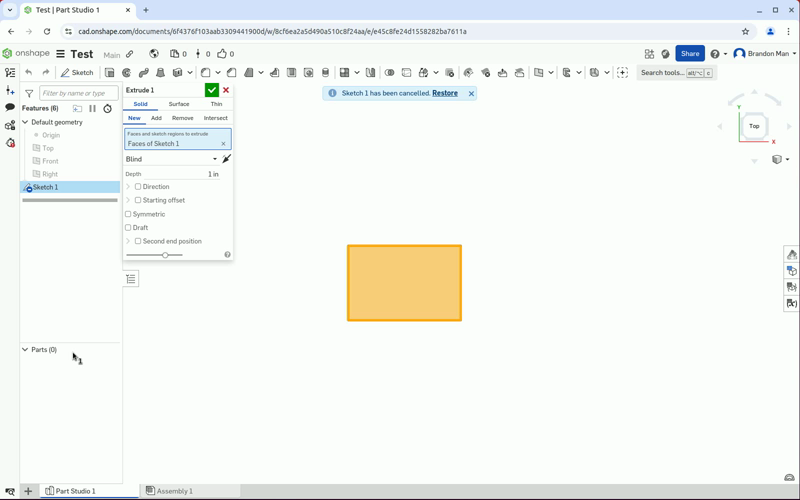
mouse_move(143, 106)
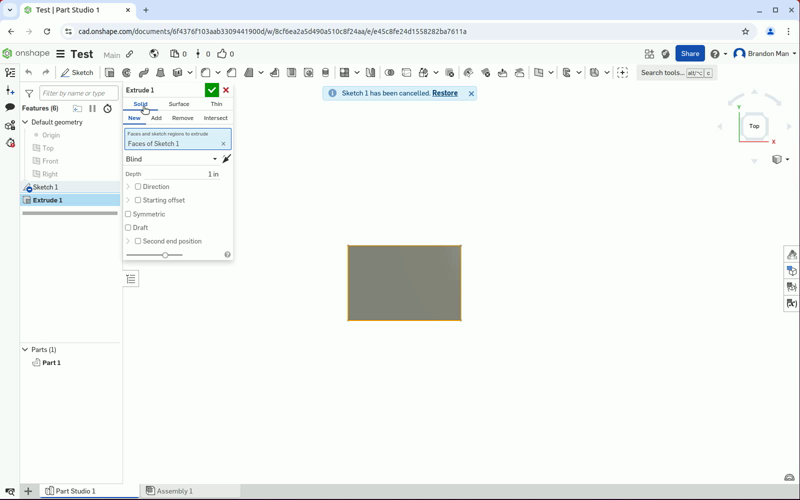
click(143, 106)
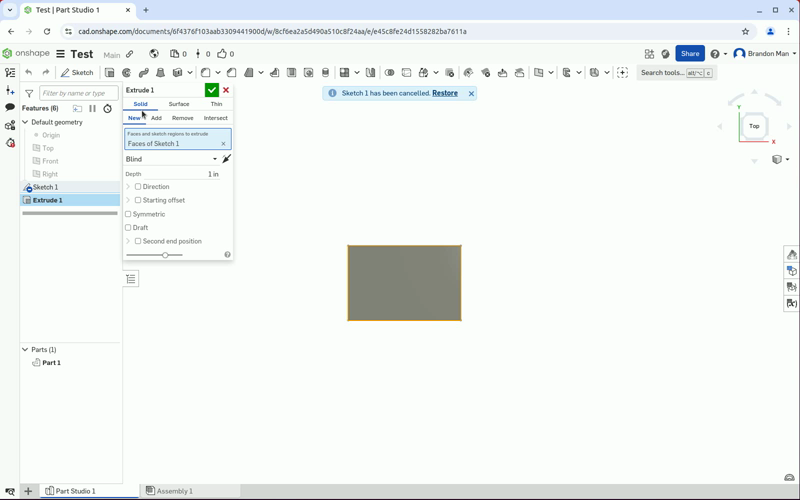
mouse_move(137, 120)
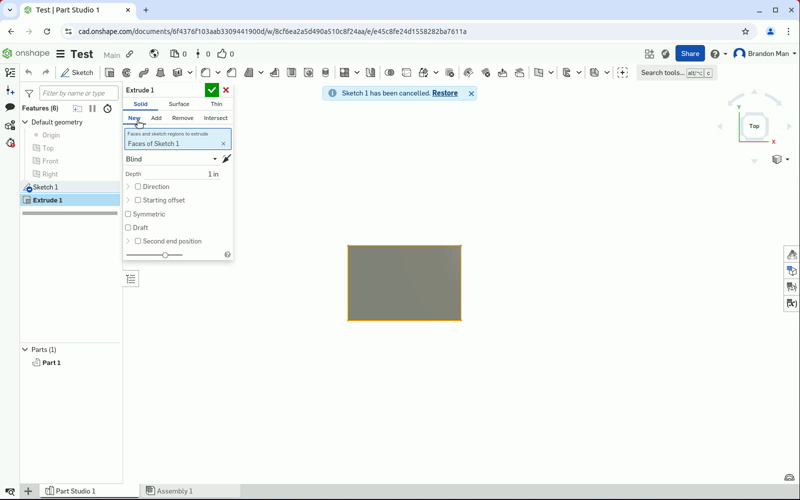
click(137, 120)
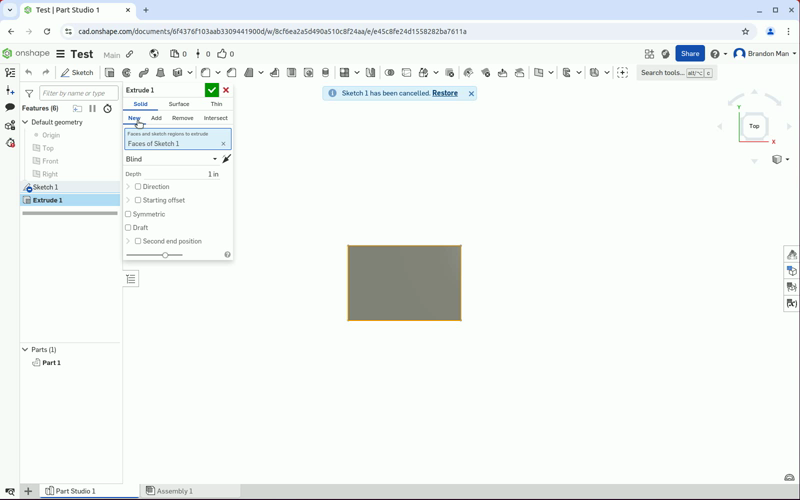
key(tab, 4)
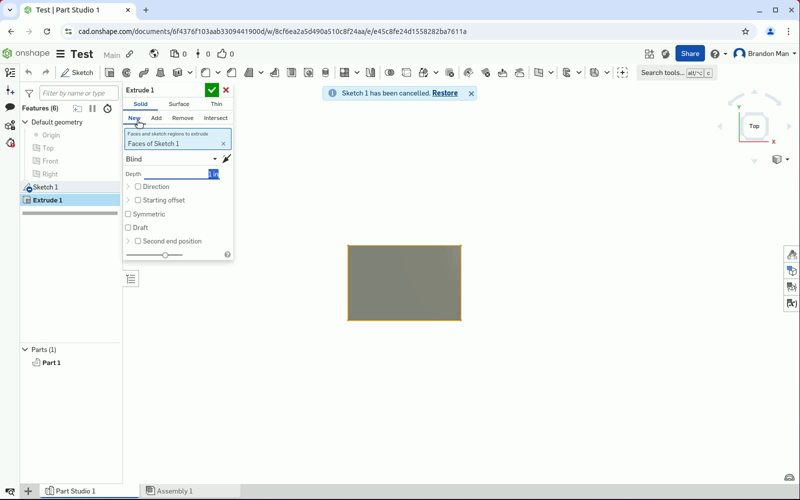
text(0.241)
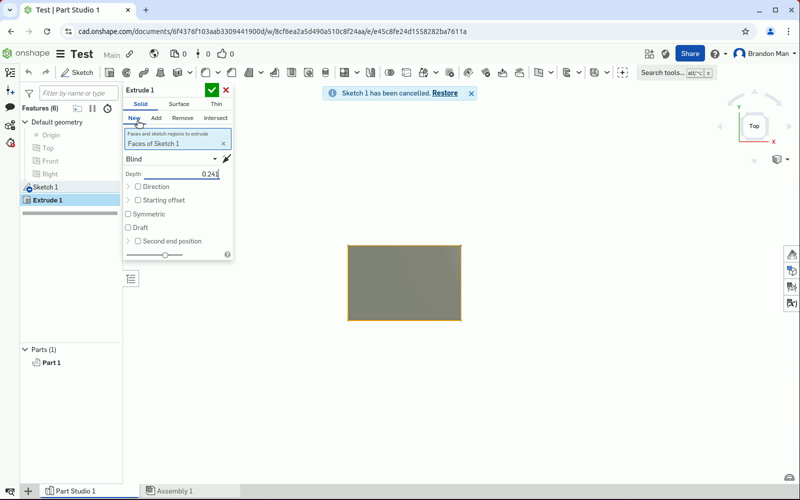
key(enter)
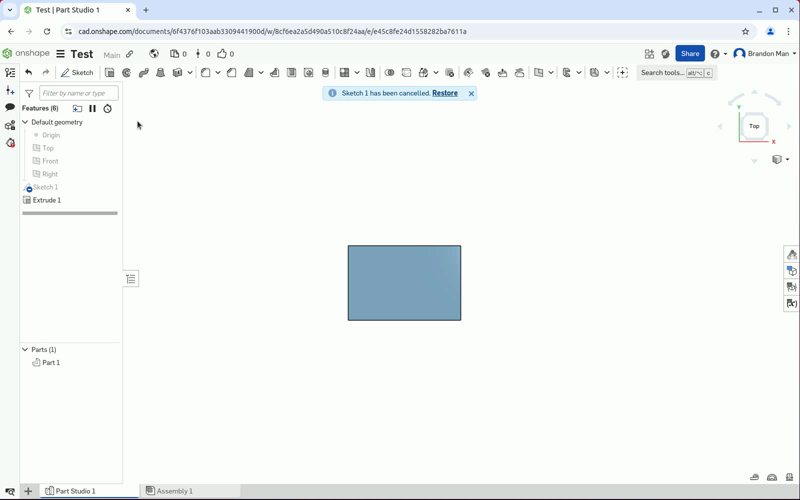
key(shift+h)
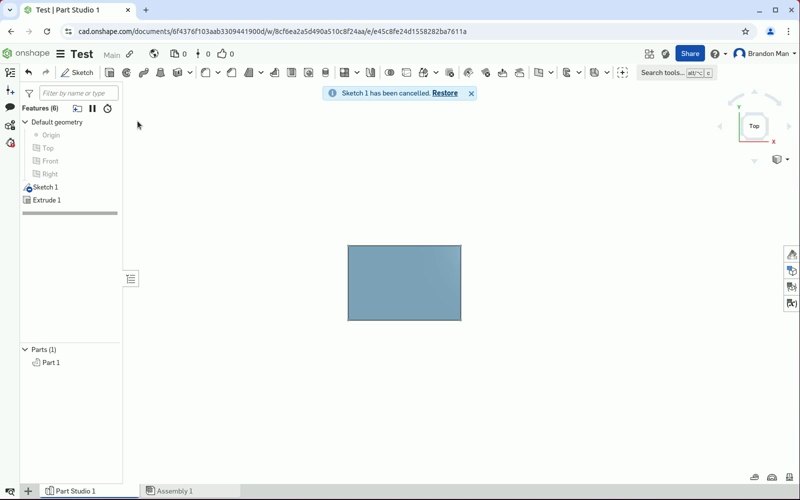
key(shift+h)
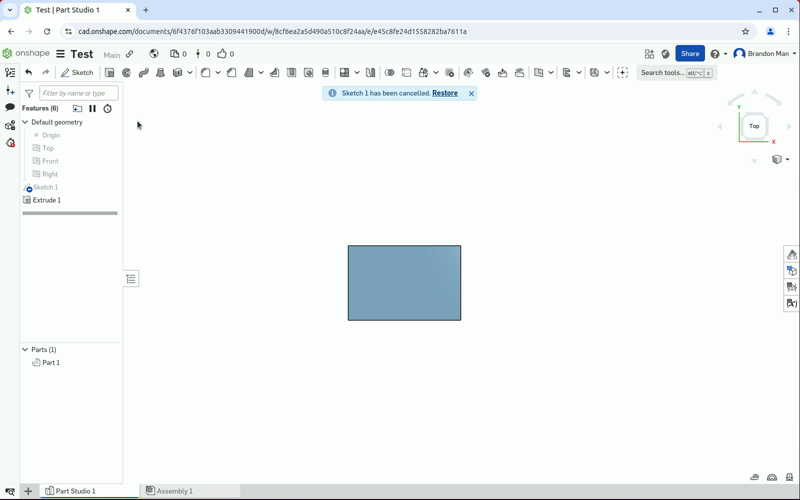
mouse_move(73, 189)
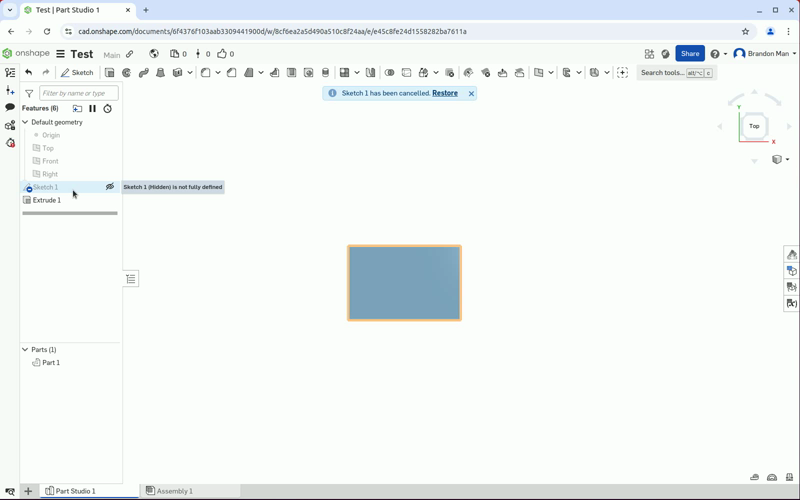
click(73, 189)
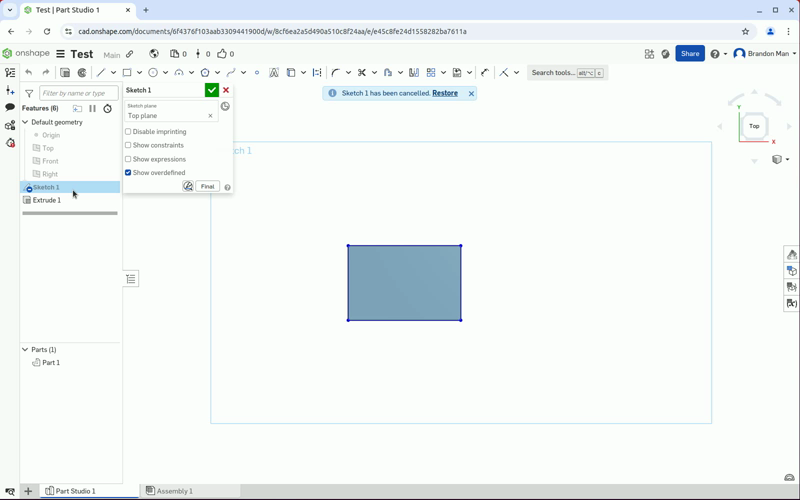
mouse_move(229, 92)
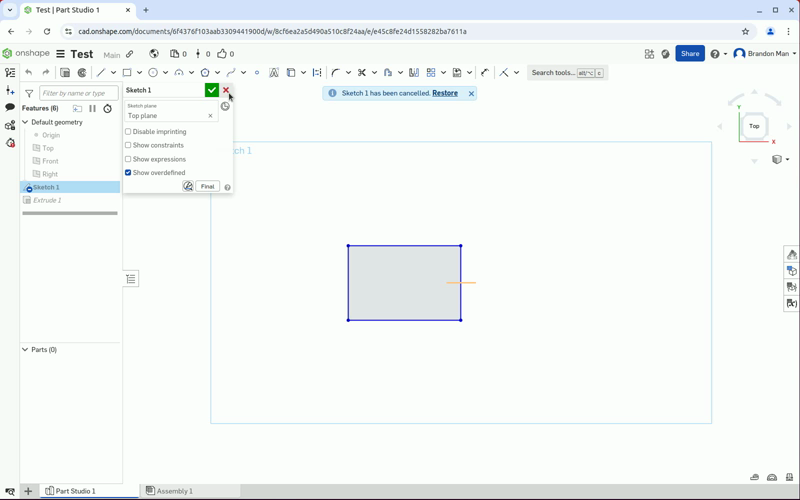
click(229, 92)
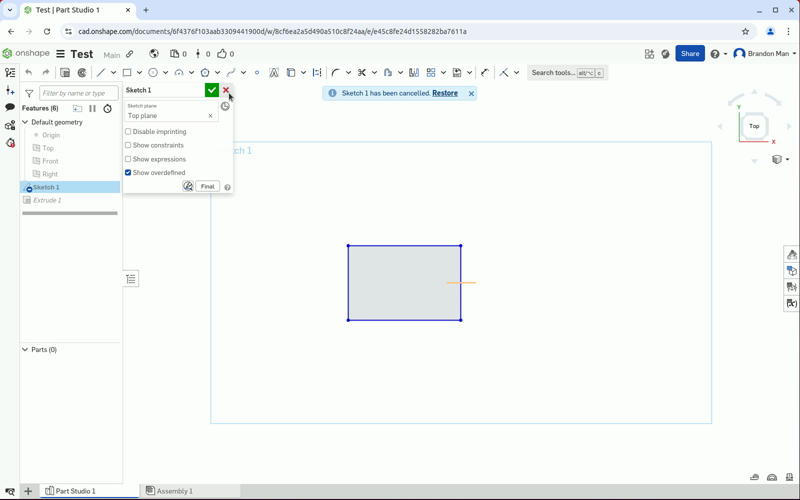
key(shift+s)
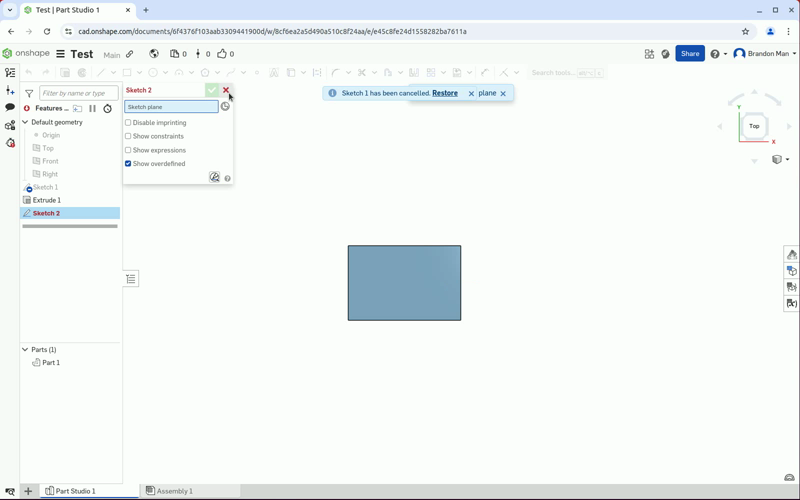
mouse_move(73, 150)
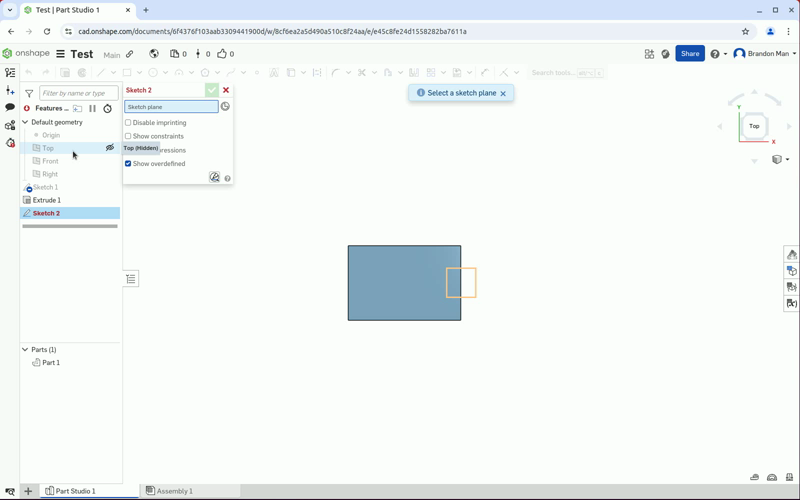
click(73, 150)
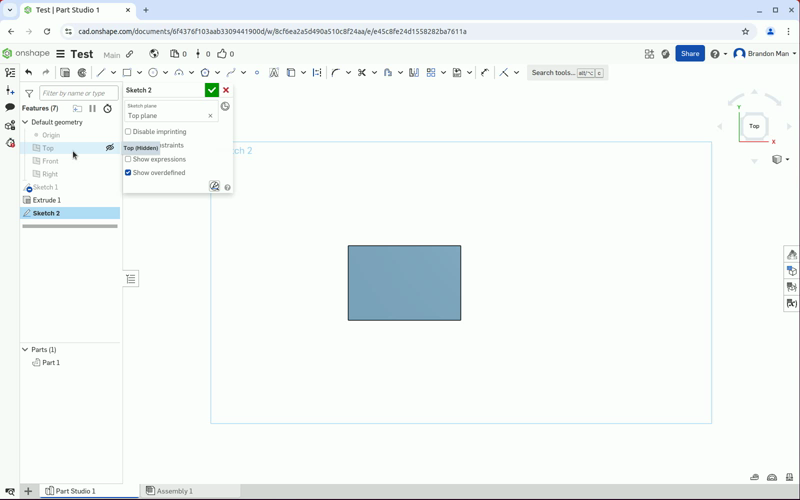
mouse_move(73, 352)
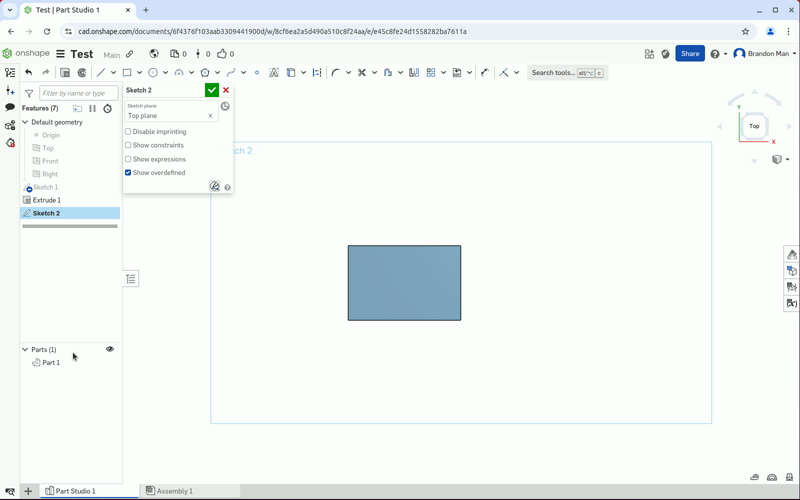
key(y)
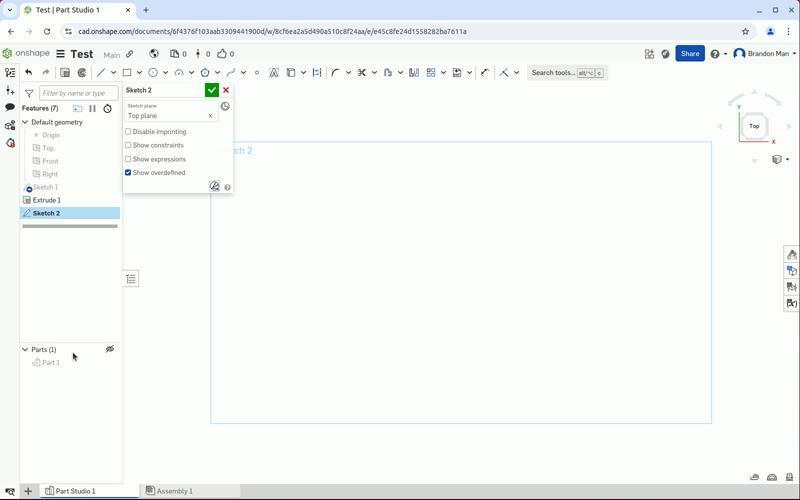
key(l)
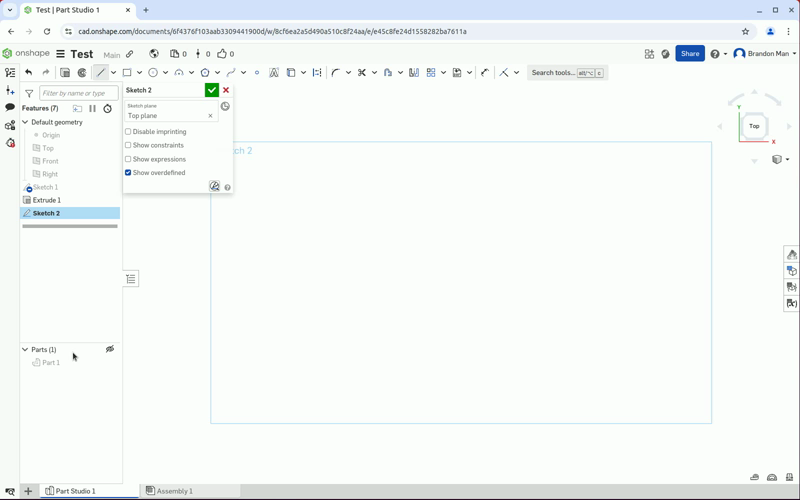
key_down(shift)
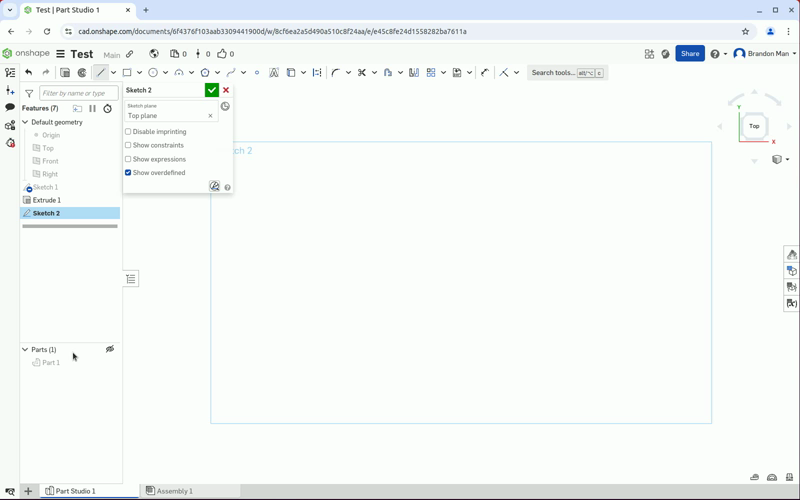
mouse_move(460, 320)
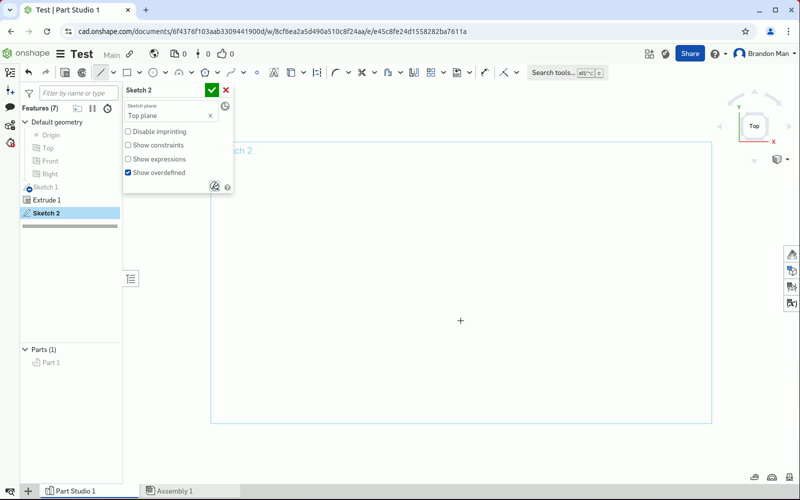
click(460, 320)
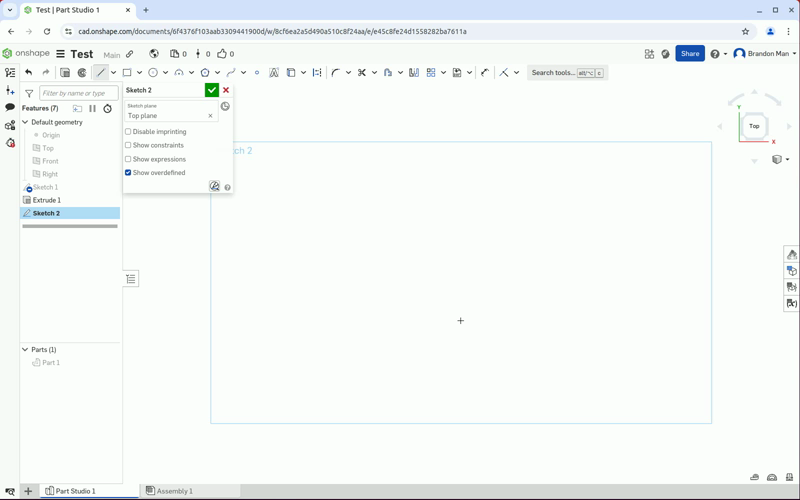
key_up(shift)
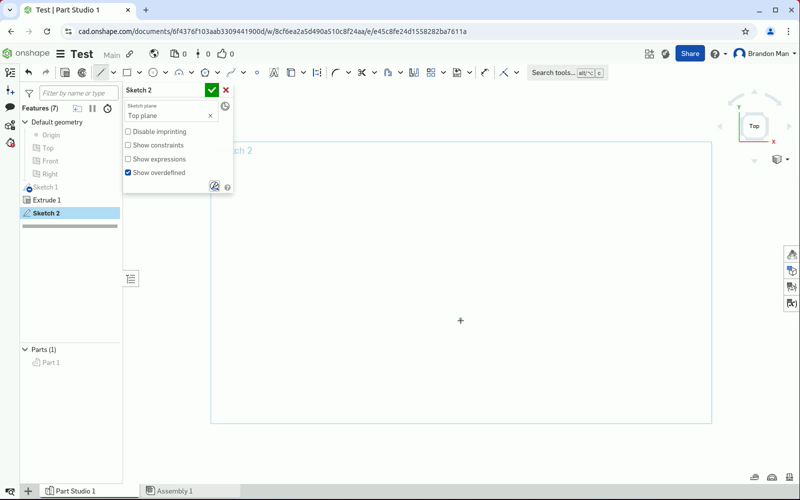
key_down(shift)
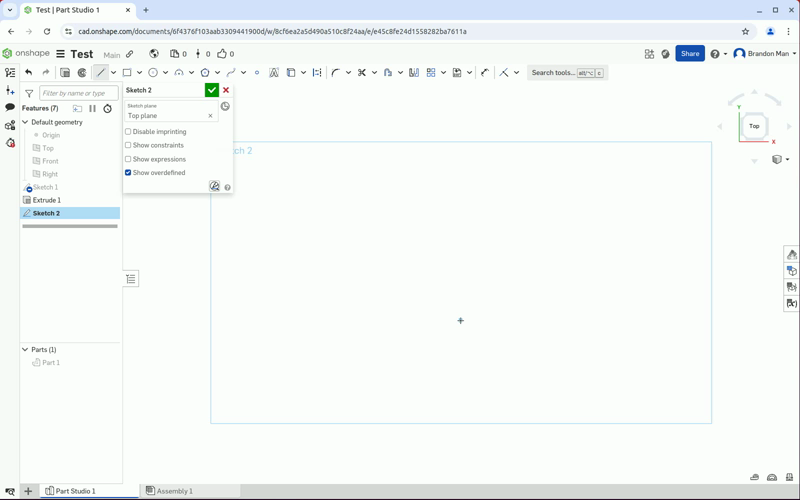
mouse_move(573, 320)
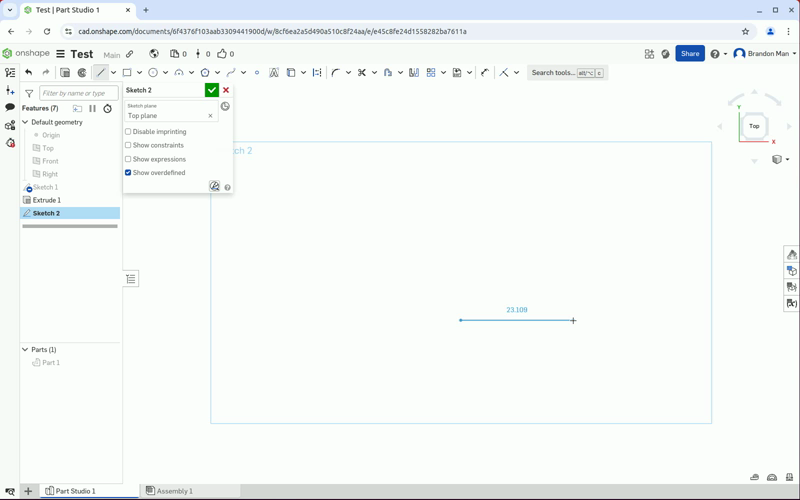
click(573, 320)
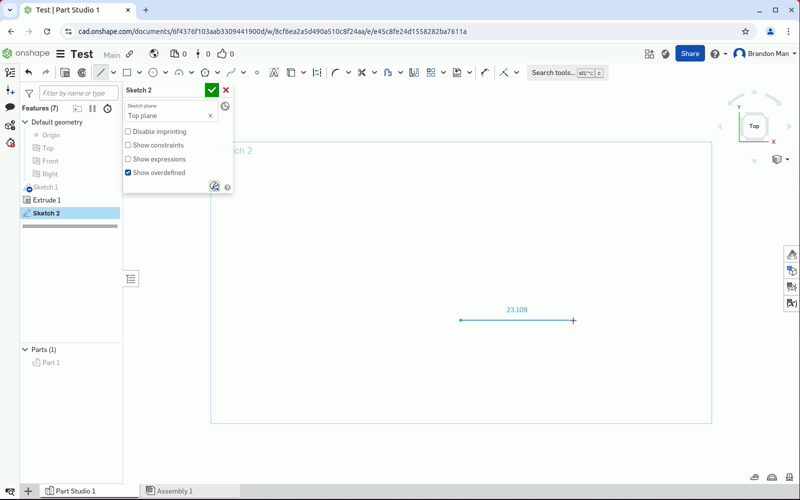
key_up(shift)
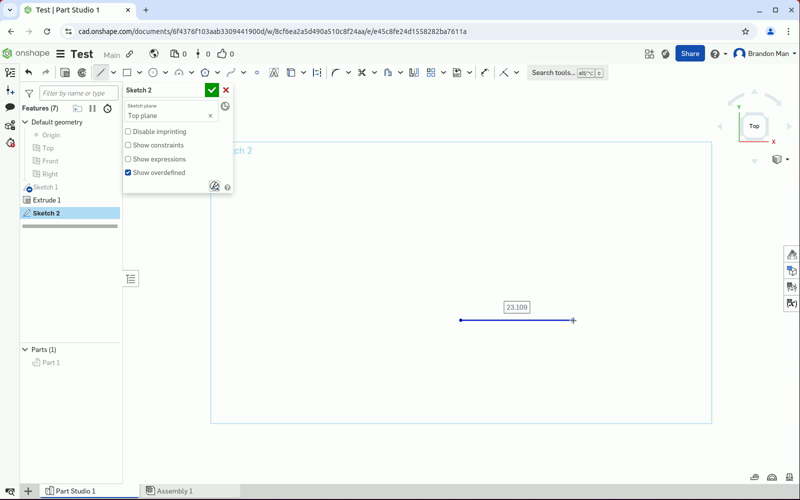
key_down(shift)
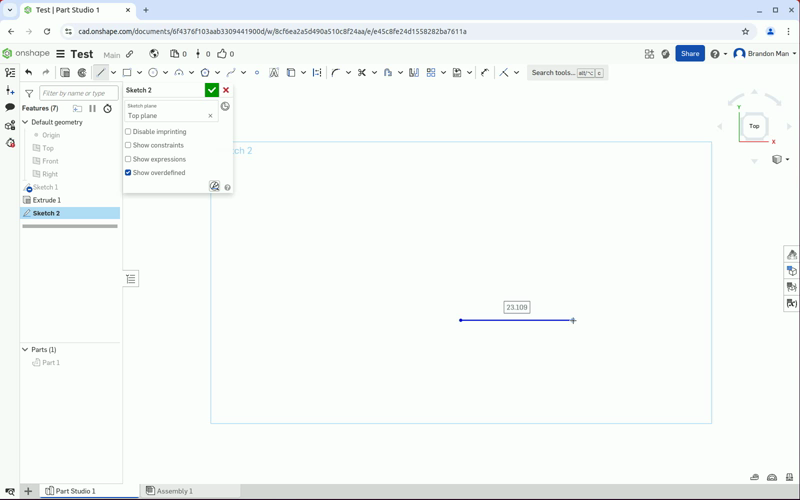
mouse_move(573, 245)
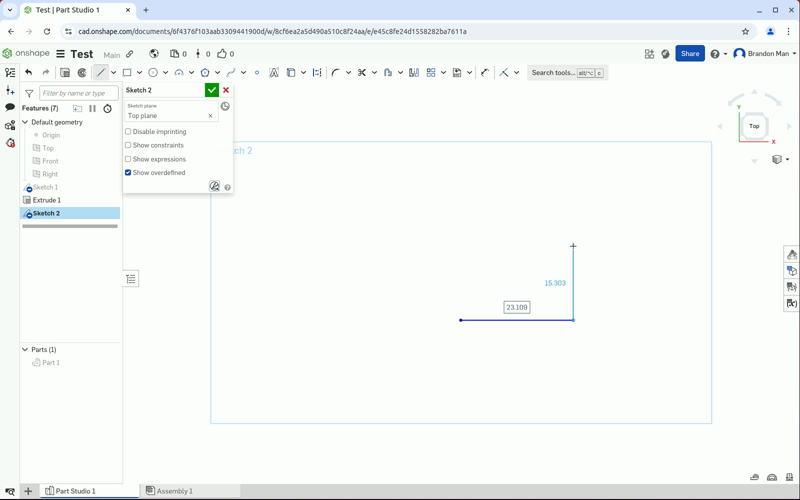
click(573, 245)
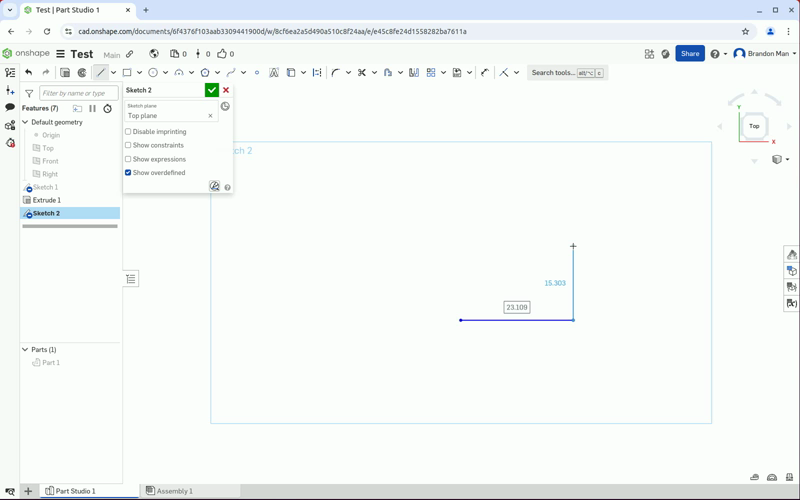
key_up(shift)
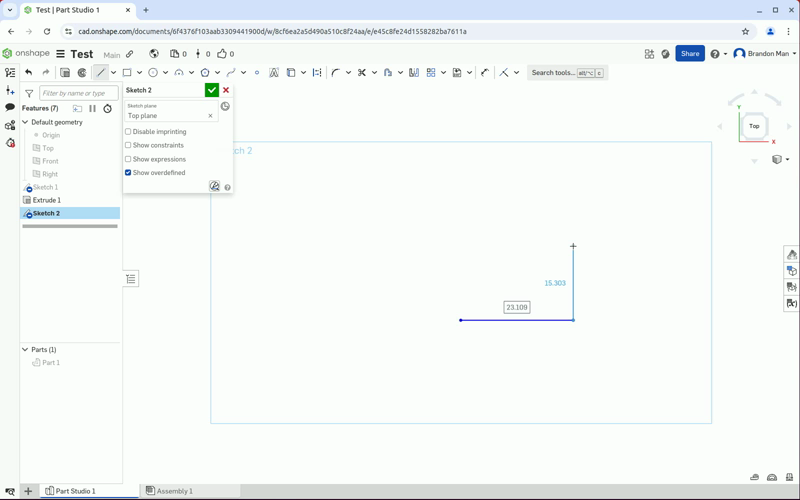
key_down(shift)
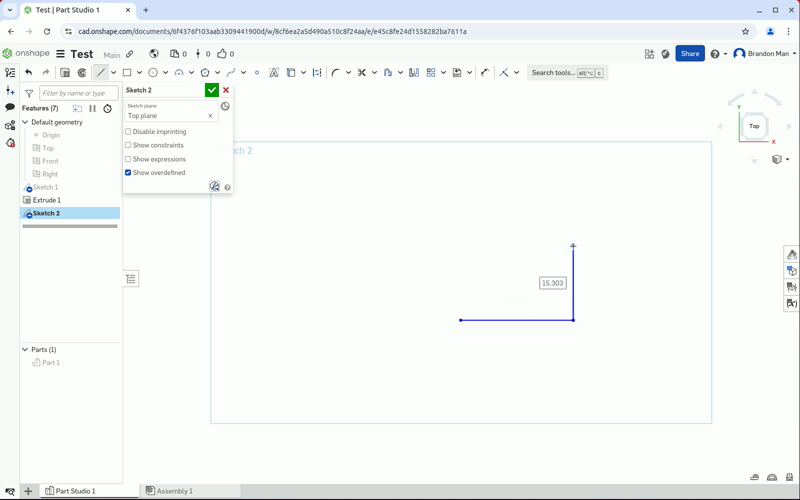
mouse_move(460, 245)
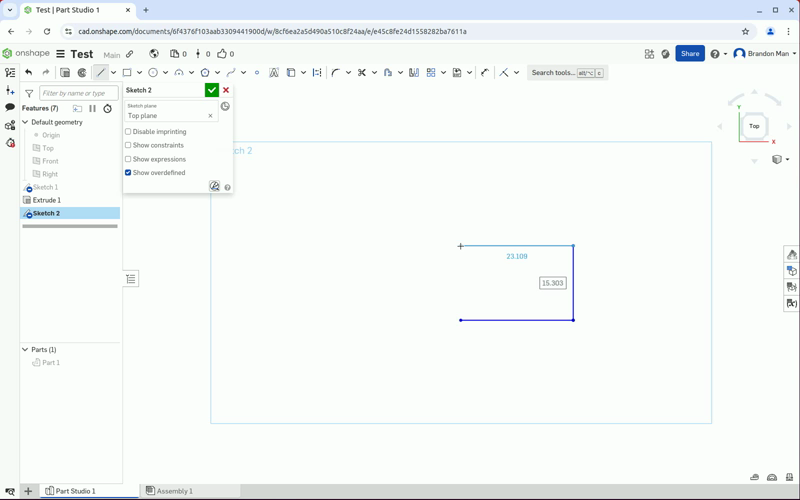
click(460, 245)
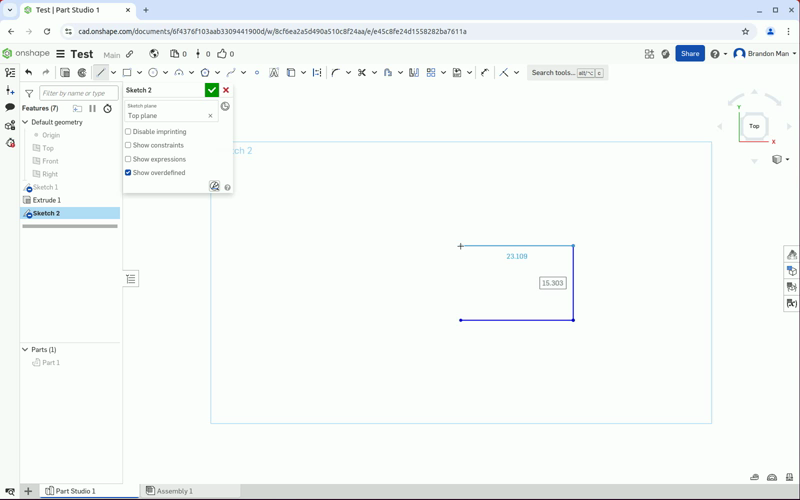
key_up(shift)
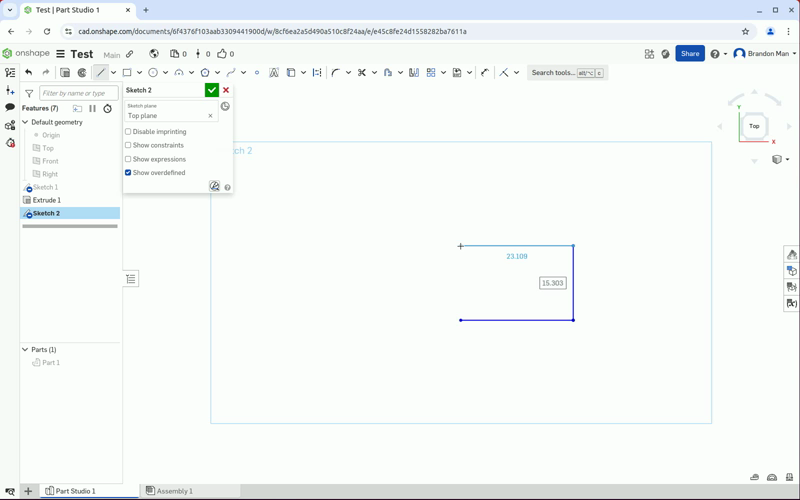
key_down(shift)
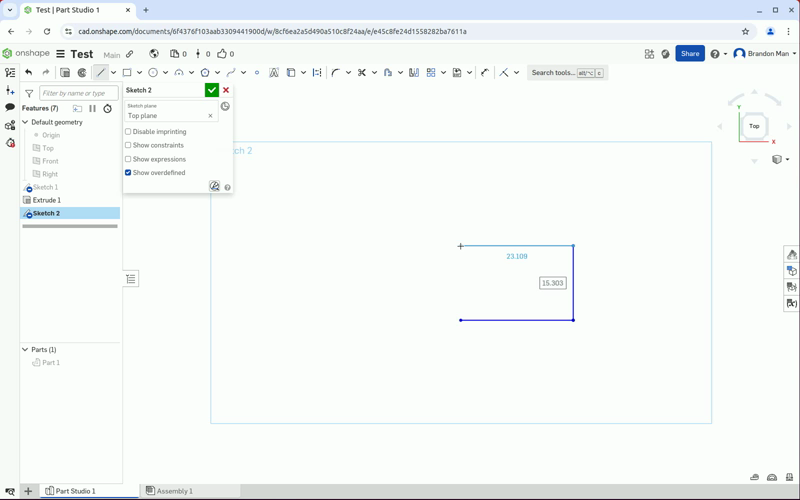
mouse_move(460, 320)
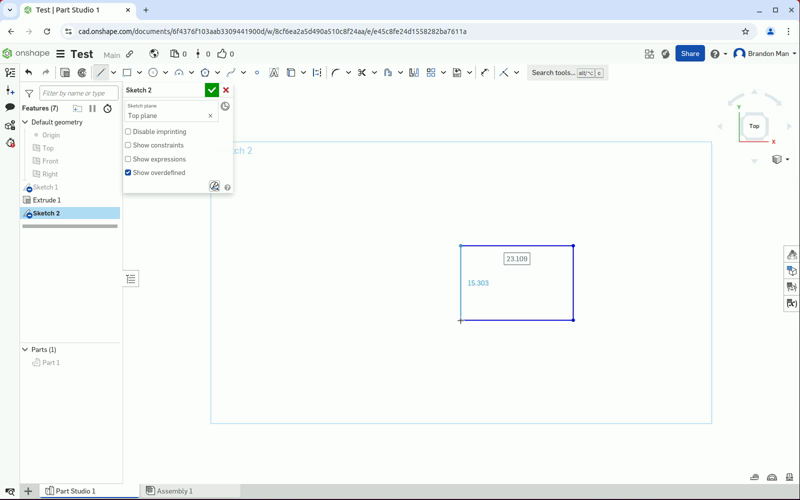
key_up(shift)
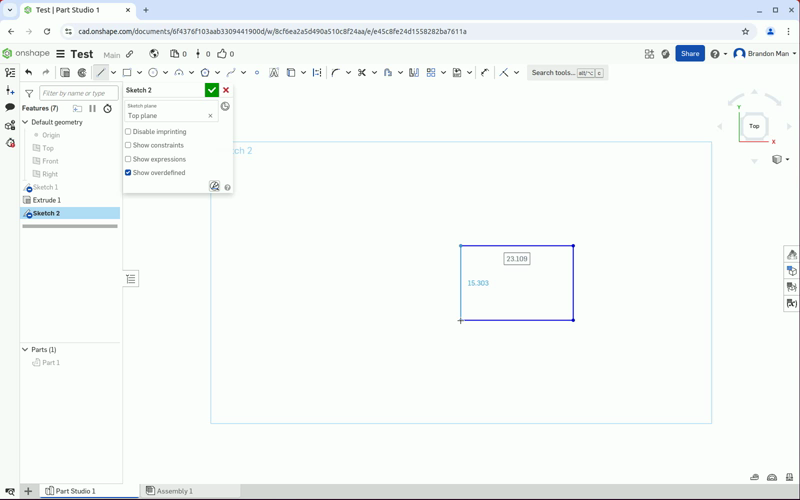
click(460, 320)
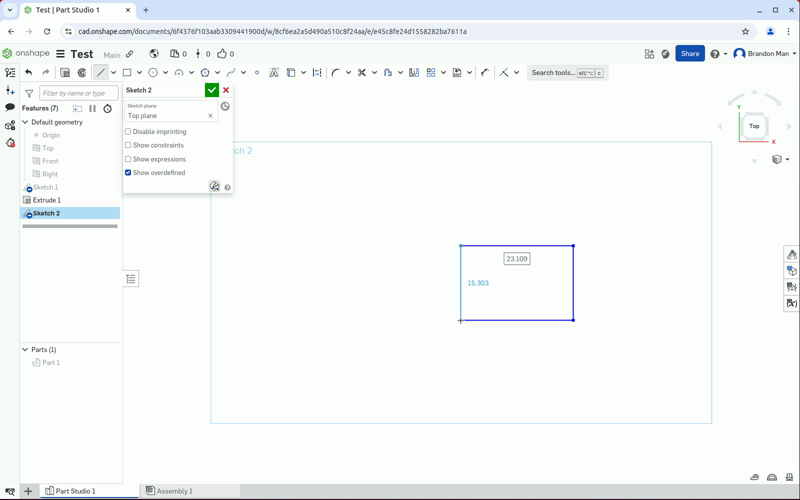
key(esc)
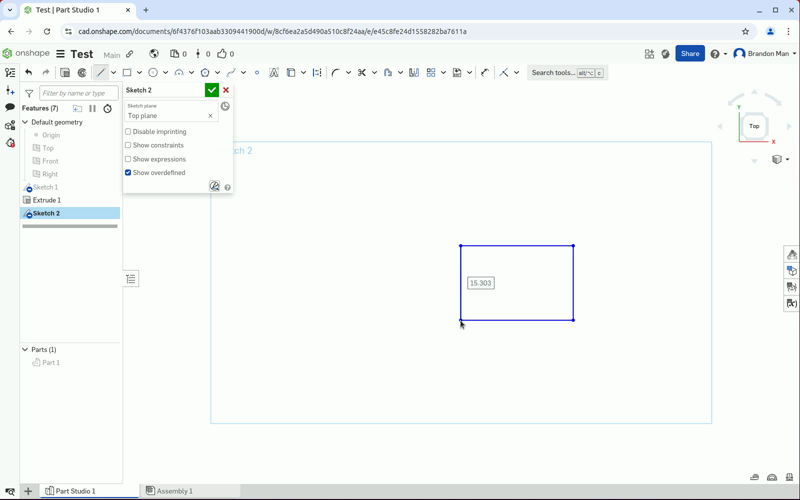
mouse_move(508, 267)
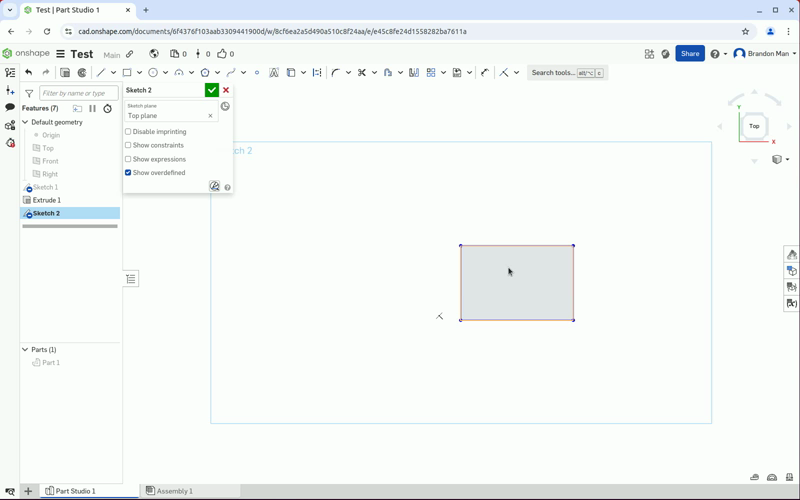
click(508, 267)
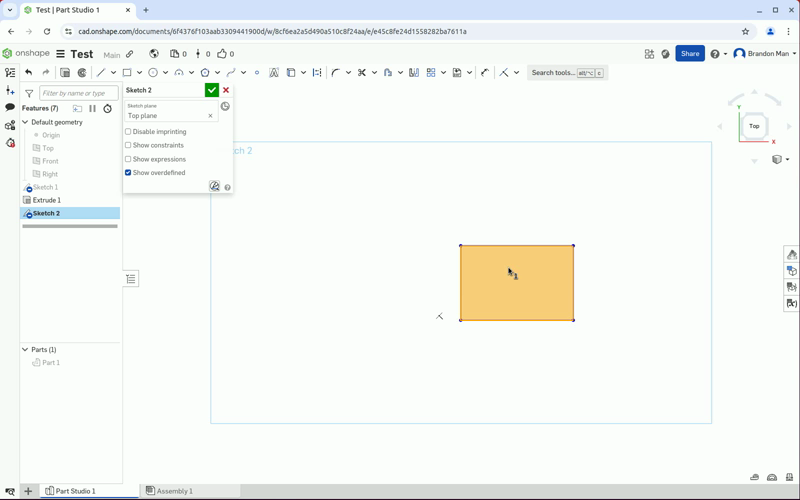
mouse_move(73, 352)
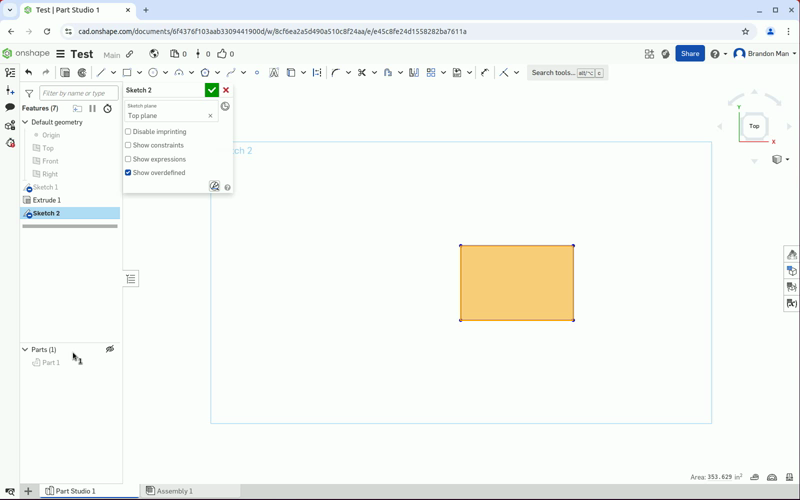
key(shift+y)
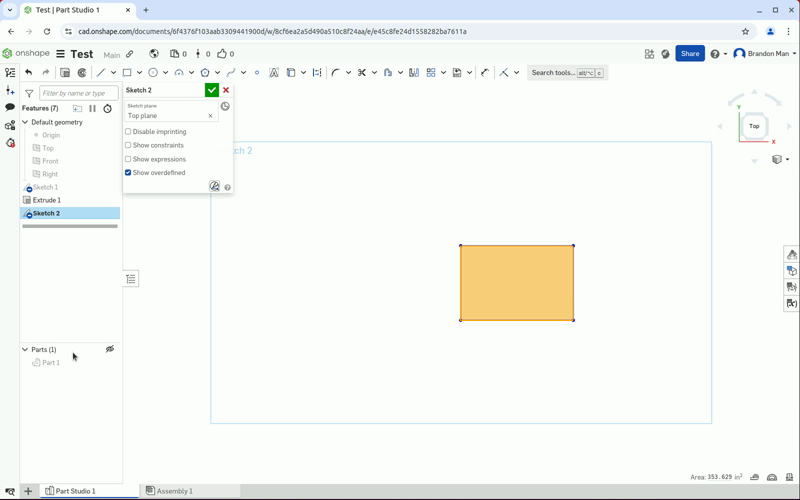
key(shift+e)
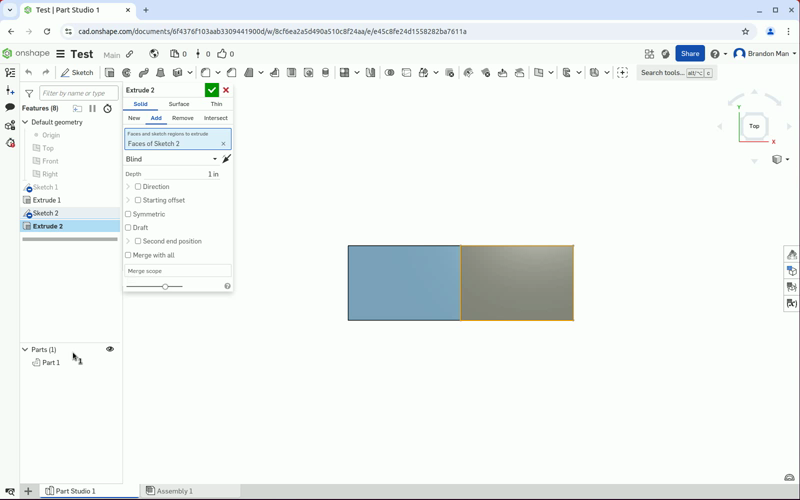
mouse_move(143, 106)
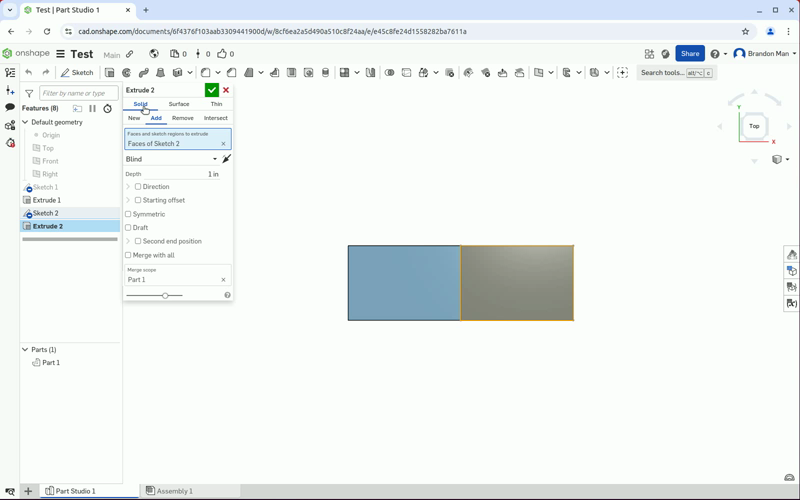
click(143, 106)
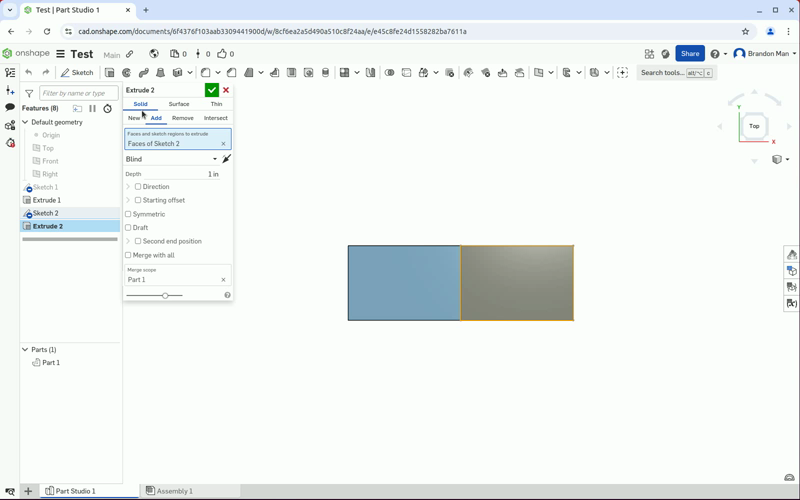
mouse_move(137, 120)
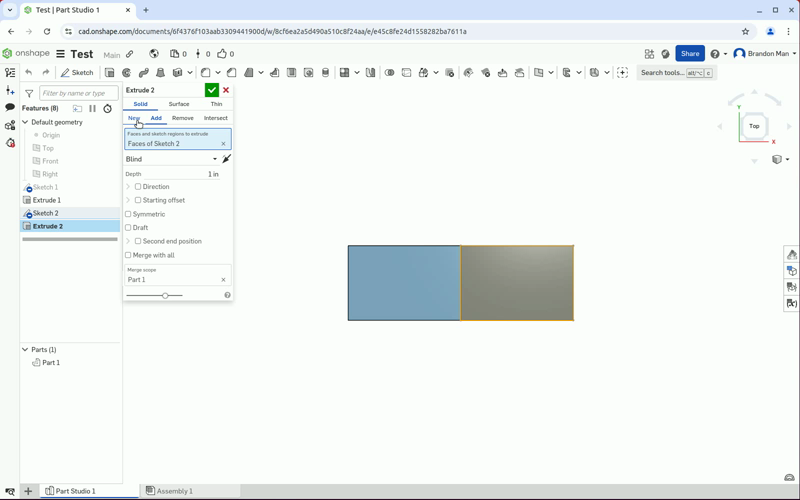
click(137, 120)
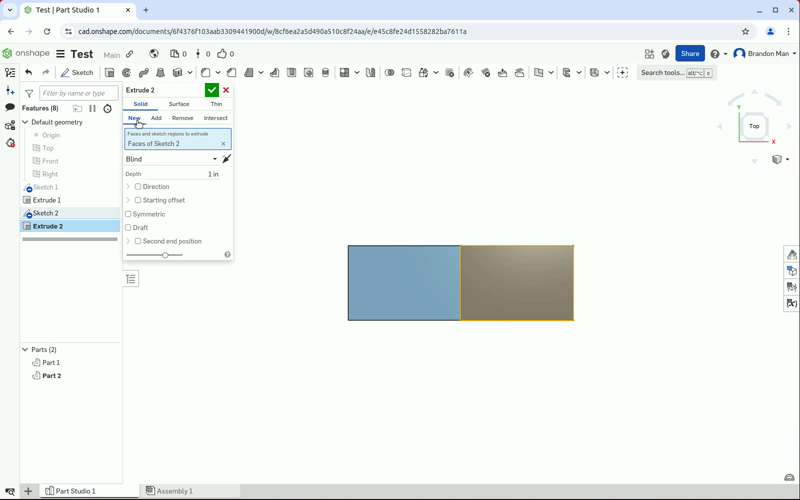
key(tab, 4)
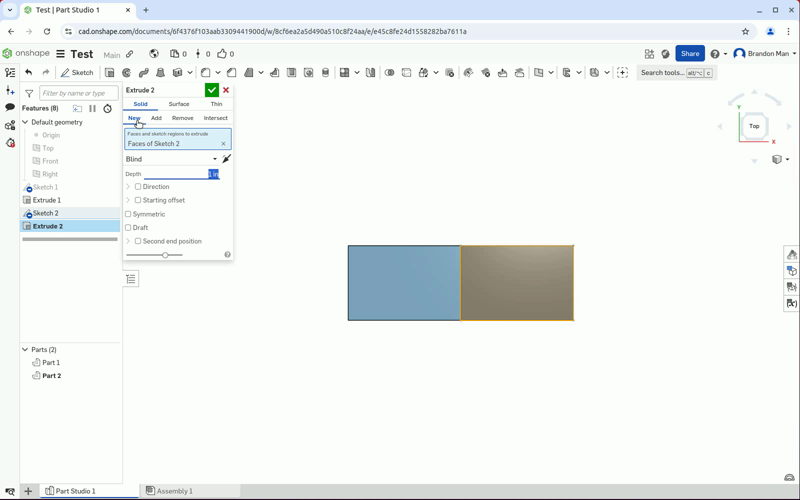
text(0.241)
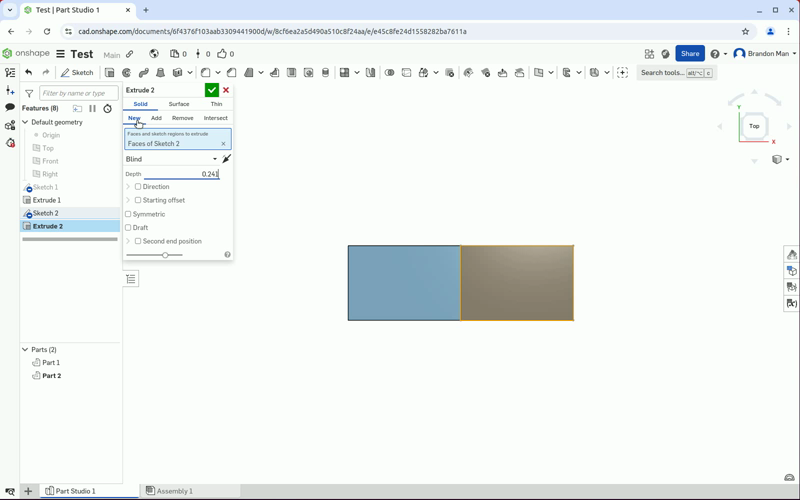
key(enter)
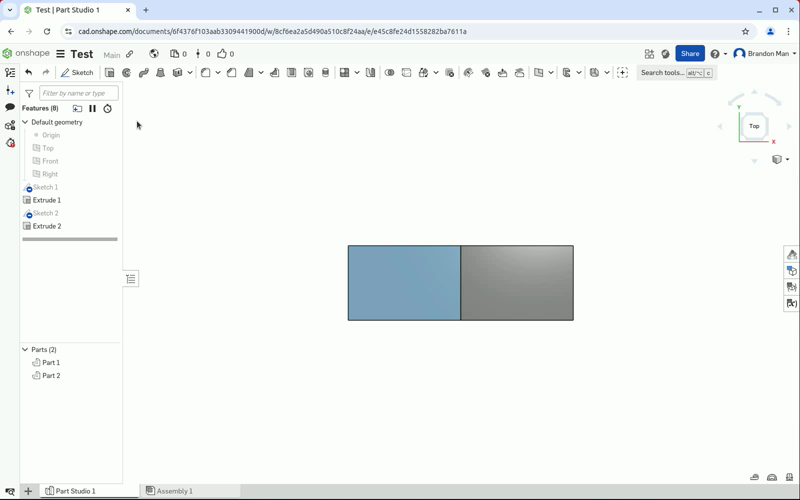
key(shift+h)
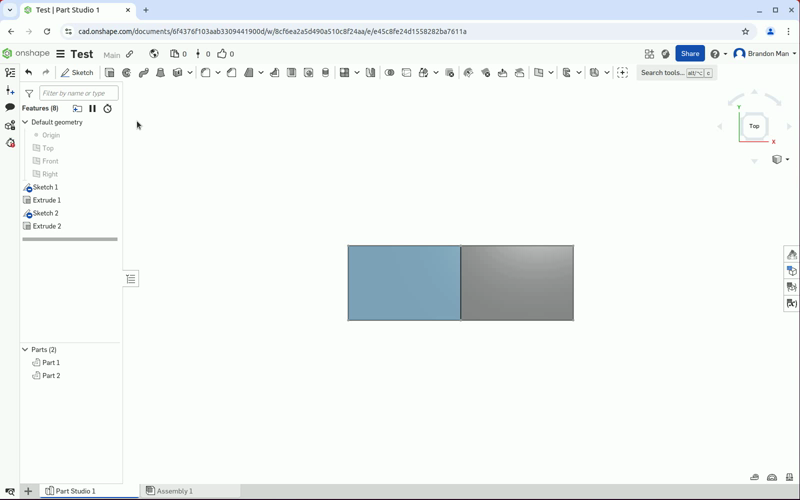
key(shift+h)
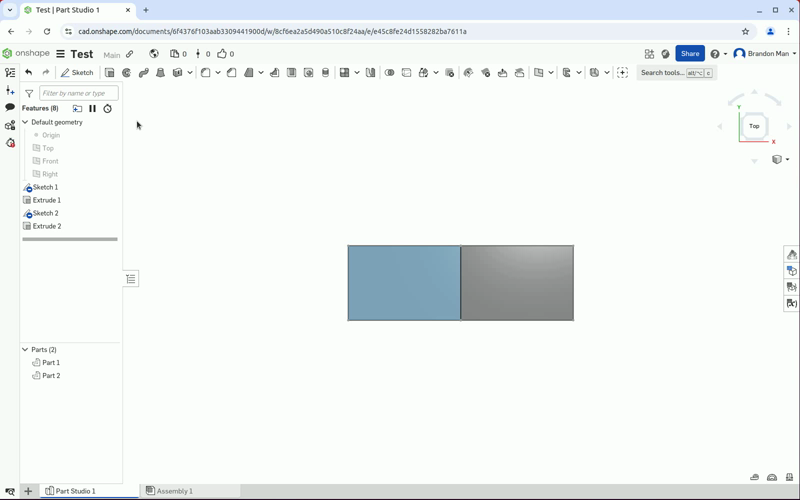
key(shift+7)
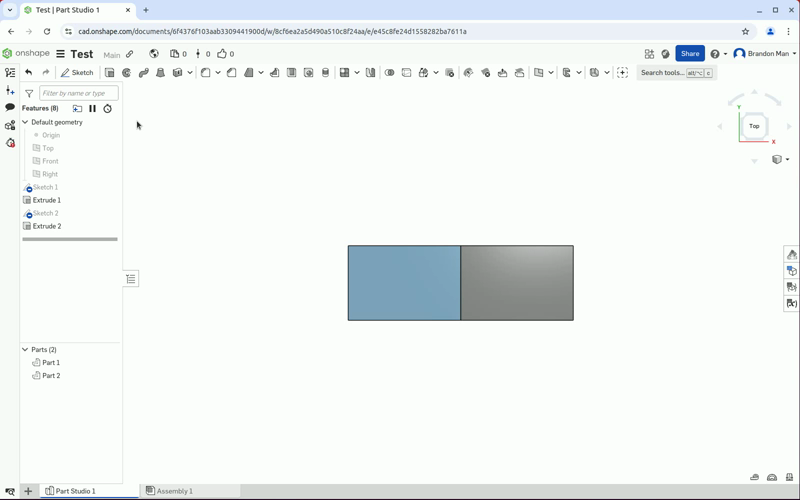
key(up, 3)
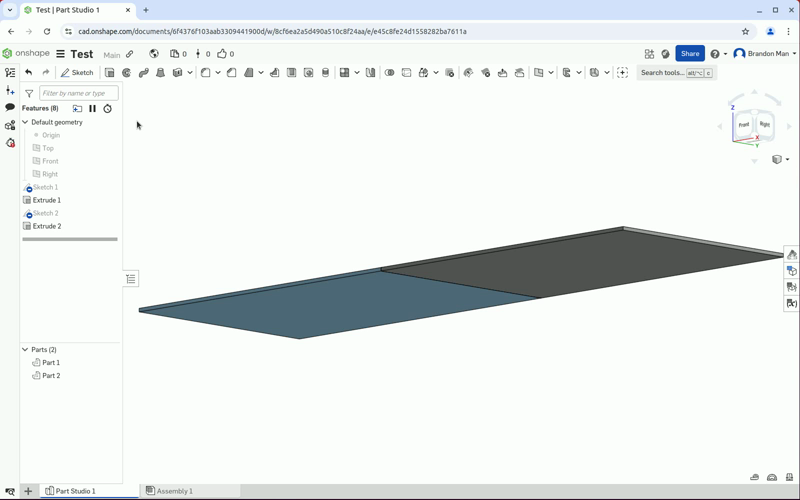
key(left, 3)
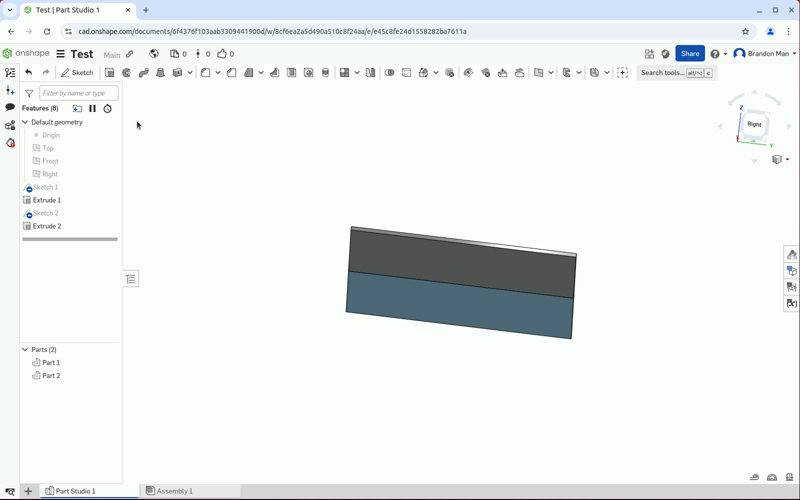
key(right, 3)
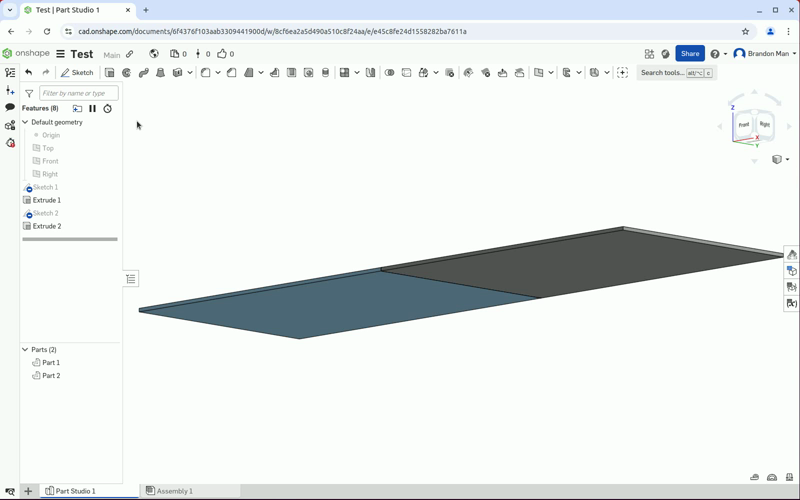
key(down, 3)
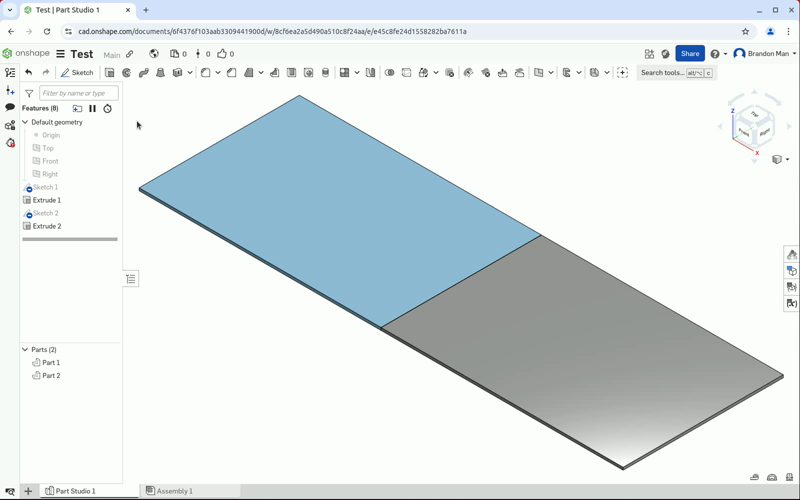
mouse_move(73, 189)
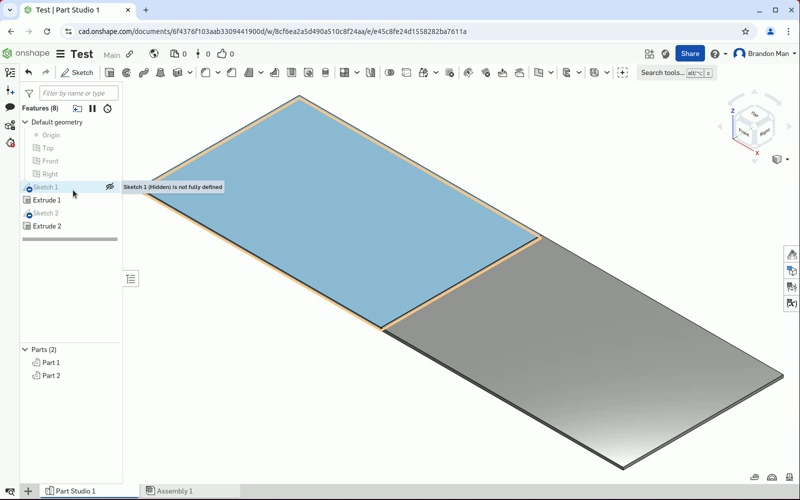
click(73, 189)